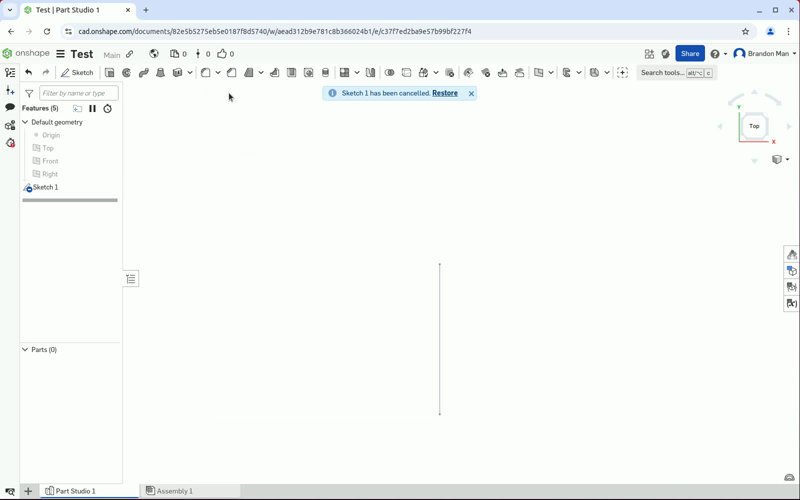
key(shift+h)
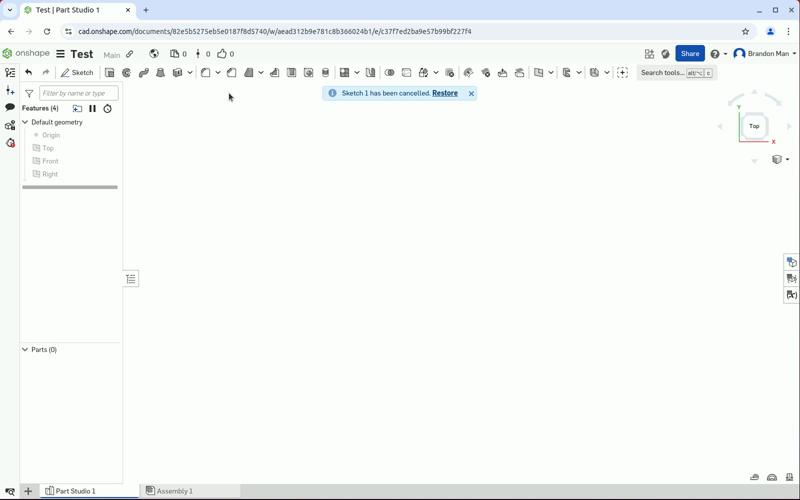
mouse_move(73, 352)
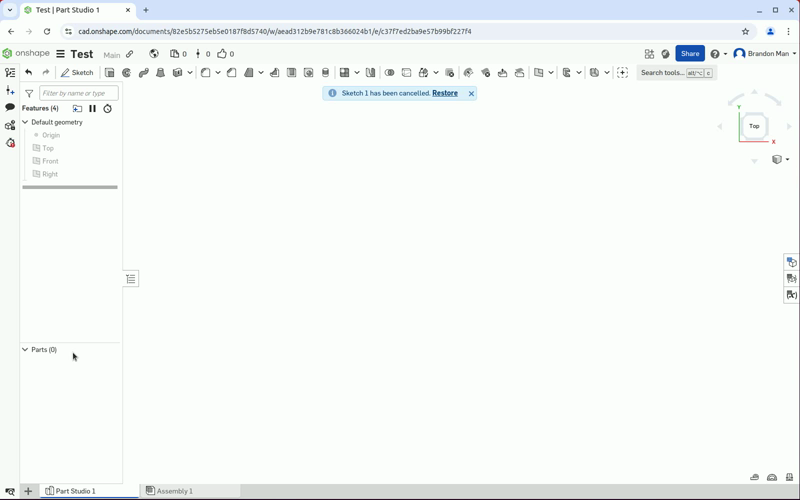
key(y)
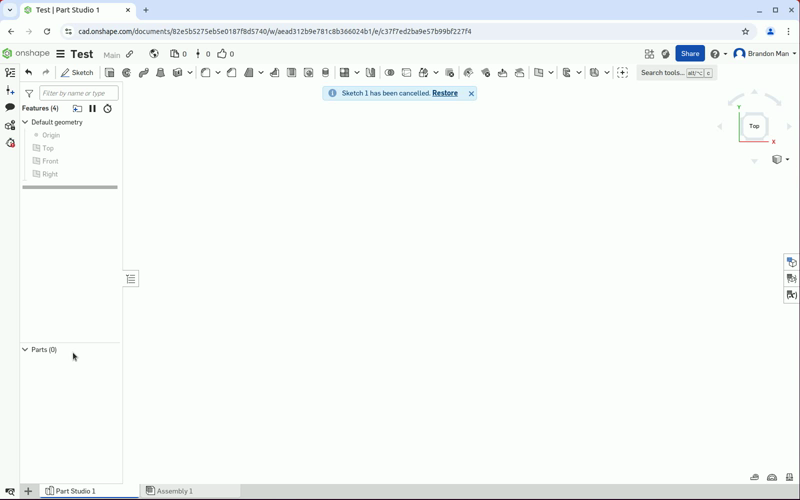
key(shift+p)
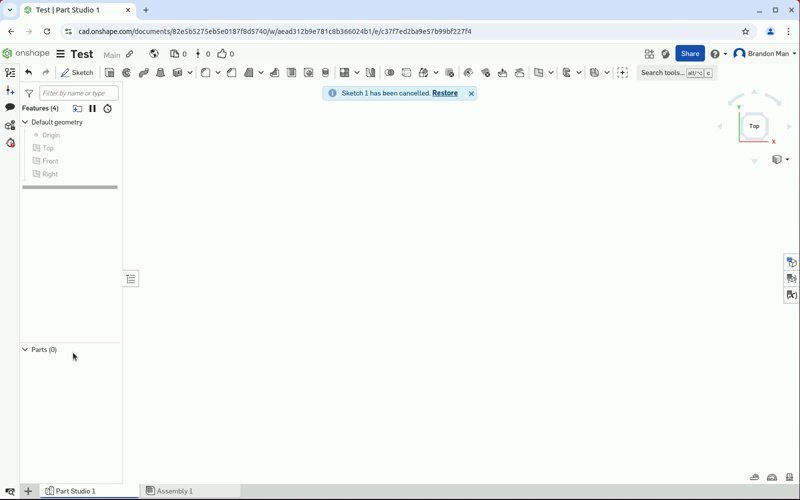
key(space)
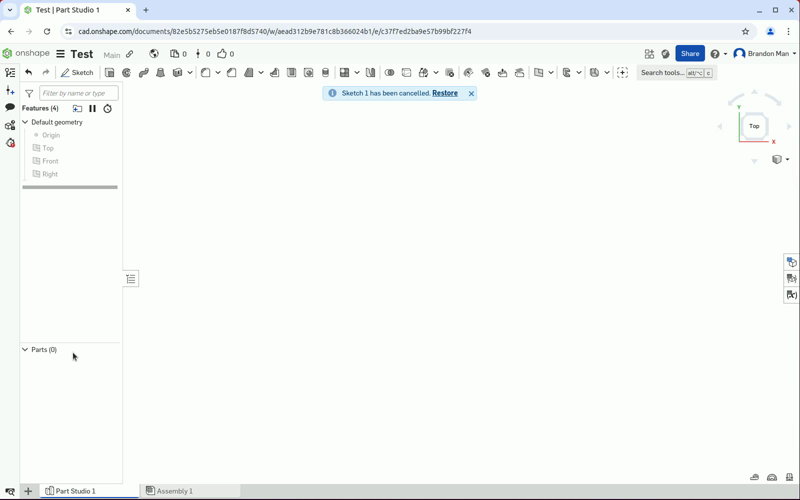
key_down(shift)
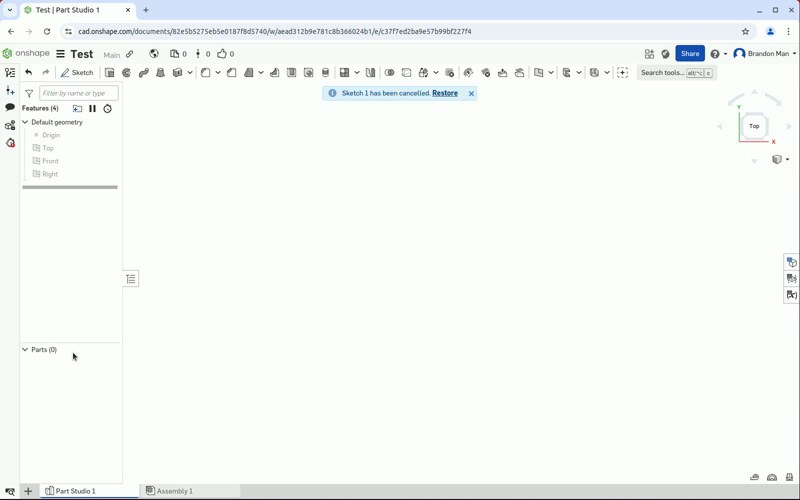
key(up)
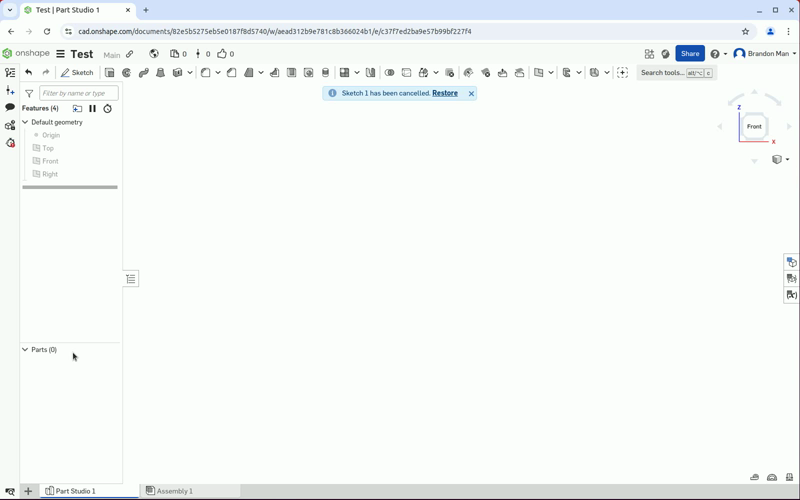
key_up(shift)
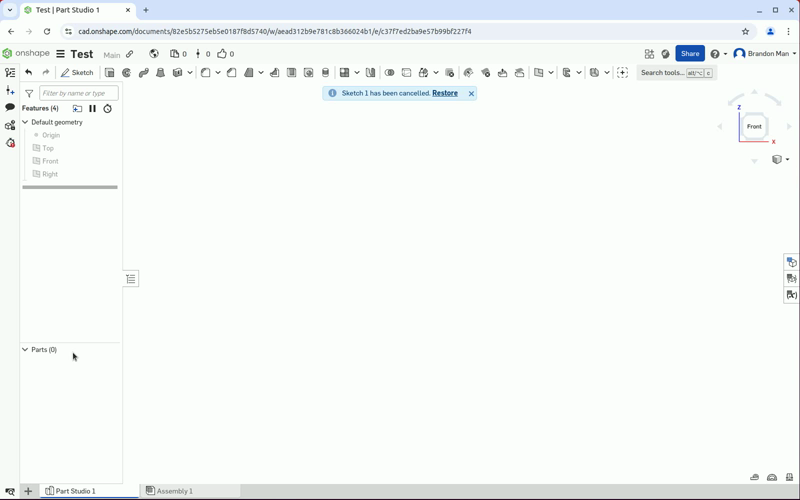
key(space)
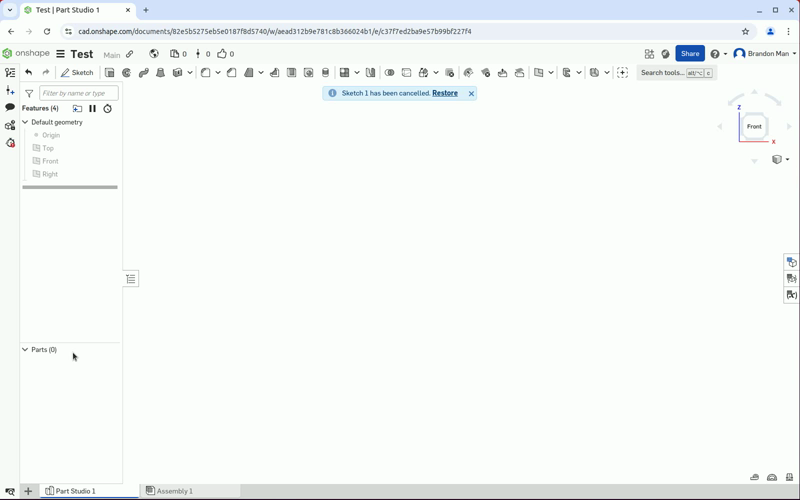
key_down(shift)
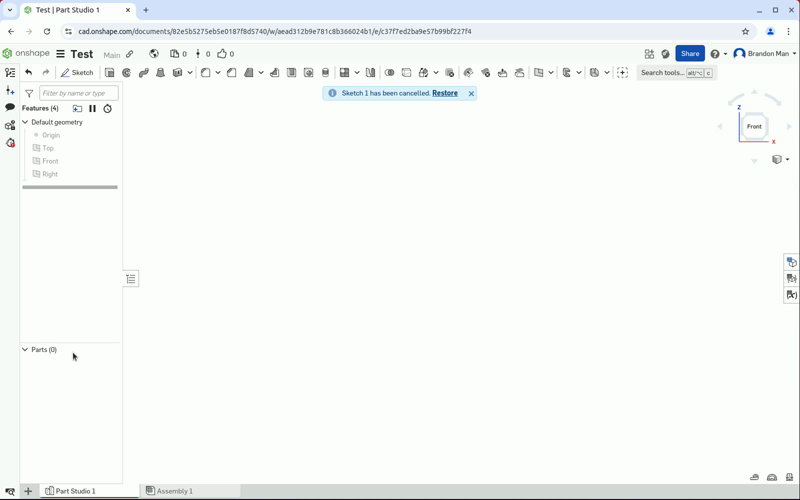
key(left)
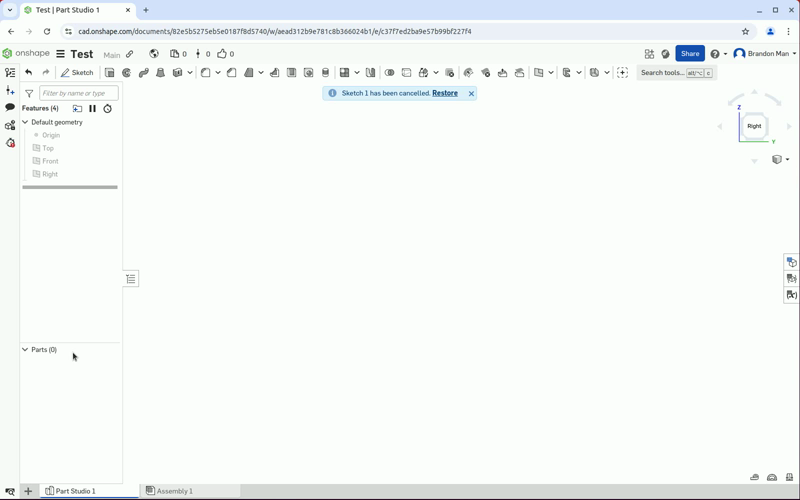
key_up(shift)
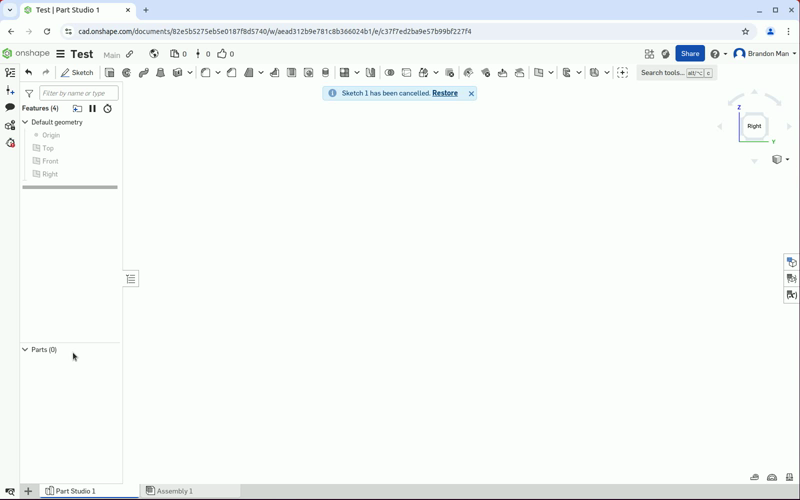
mouse_move(73, 352)
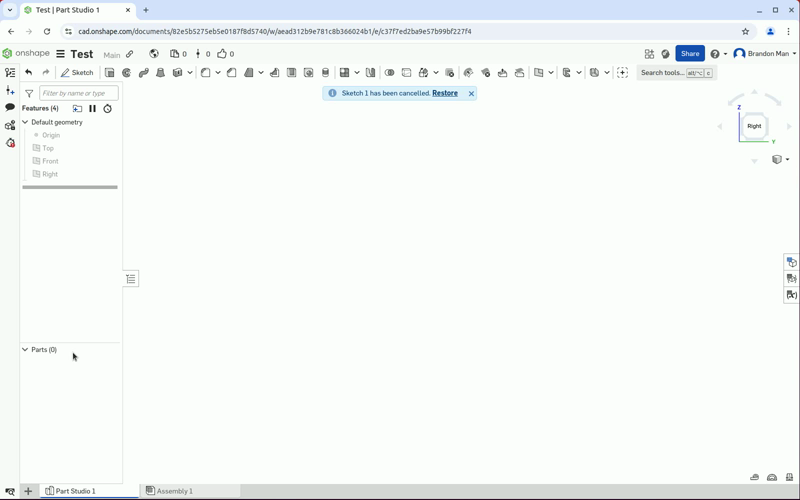
key(shift+y)
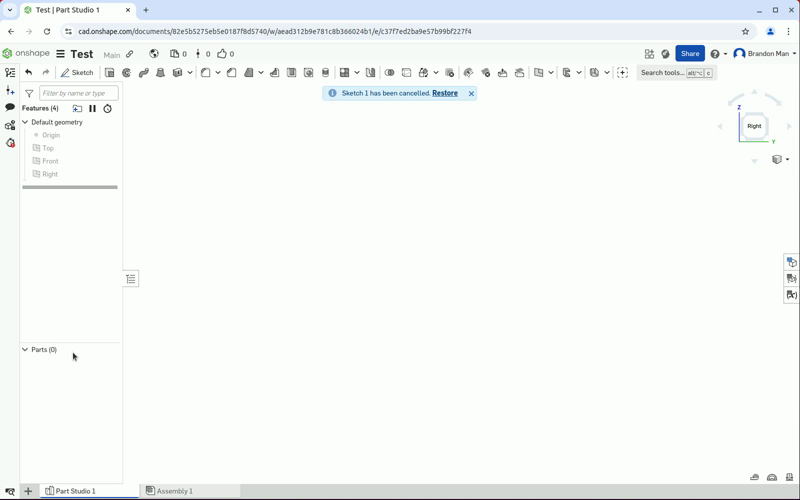
key(shift+s)
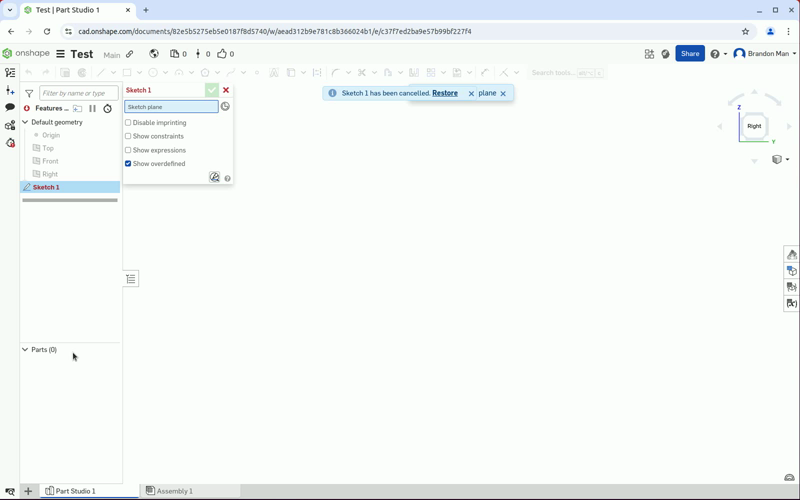
mouse_move(73, 176)
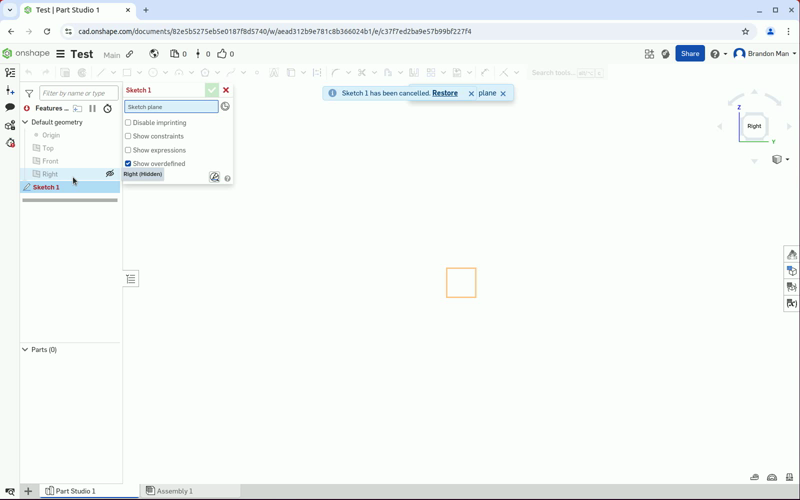
click(73, 176)
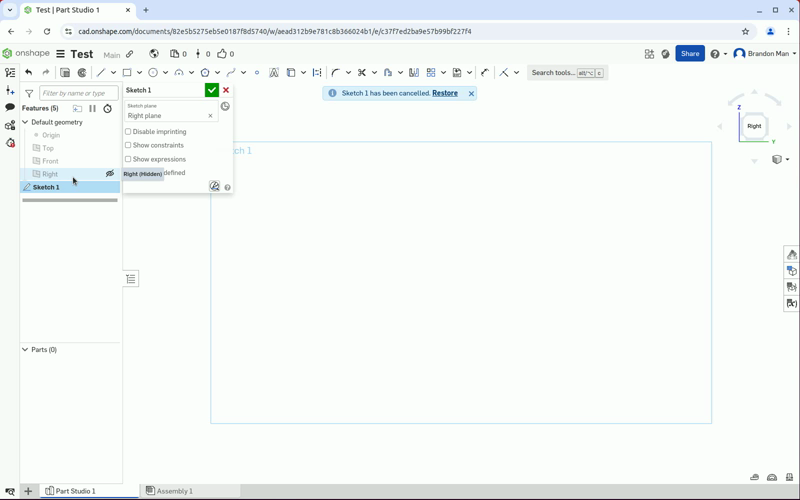
mouse_move(73, 352)
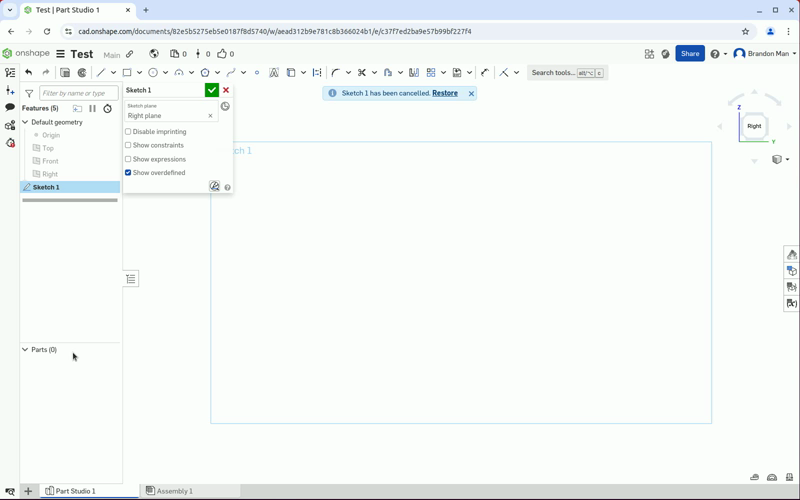
key(y)
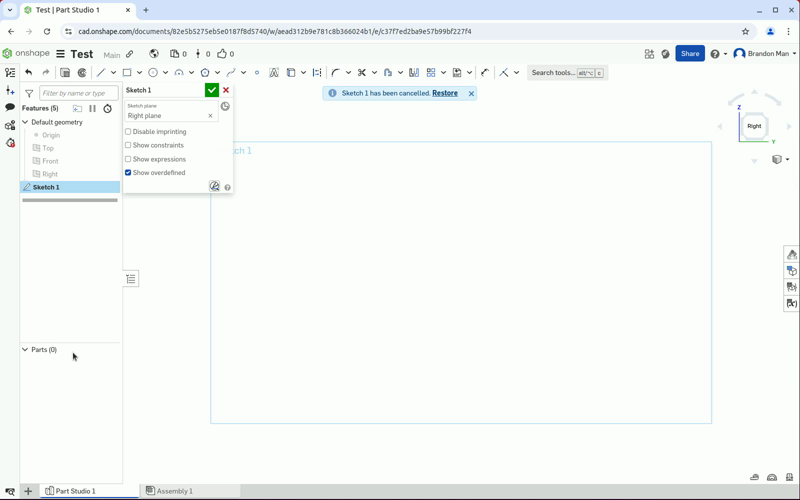
key(c)
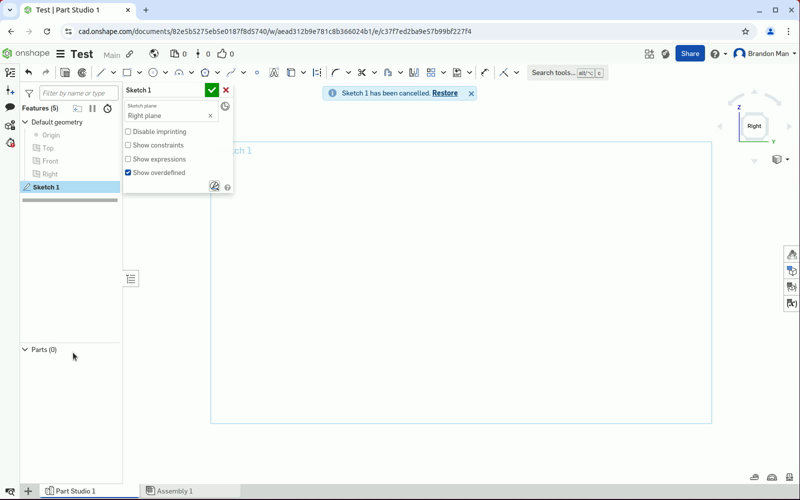
key_down(shift)
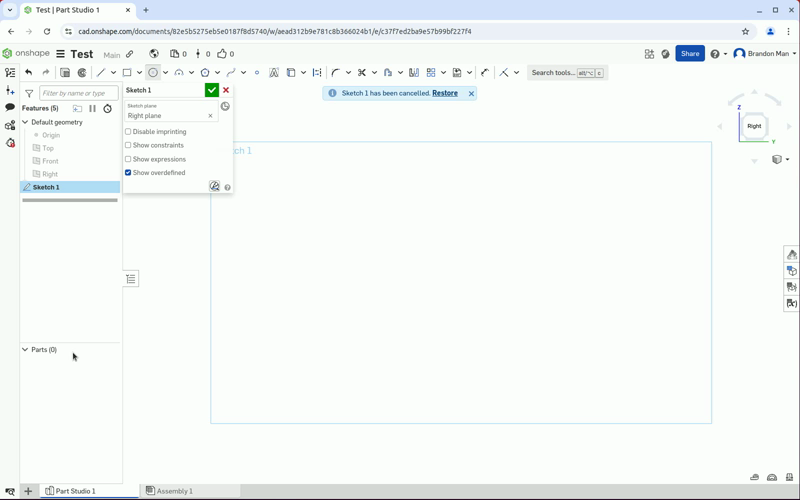
mouse_move(461, 282)
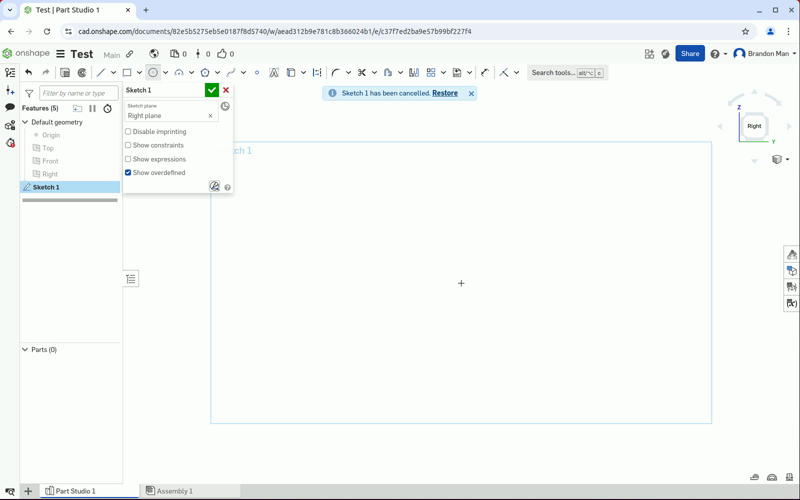
click(461, 282)
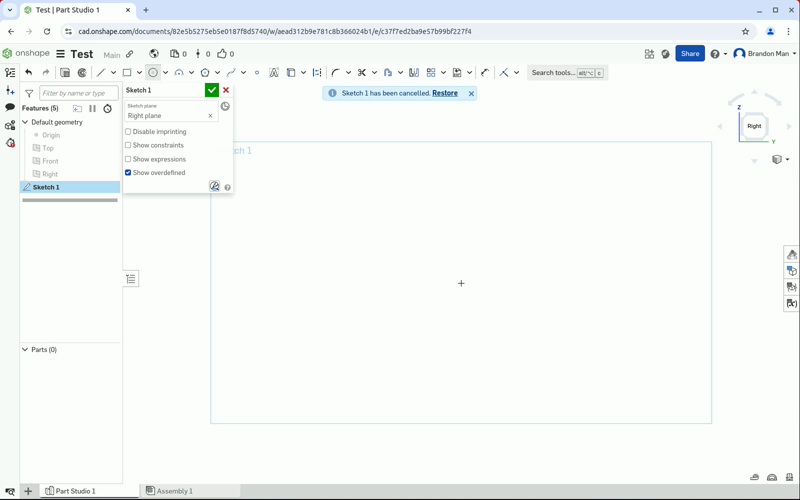
key_up(shift)
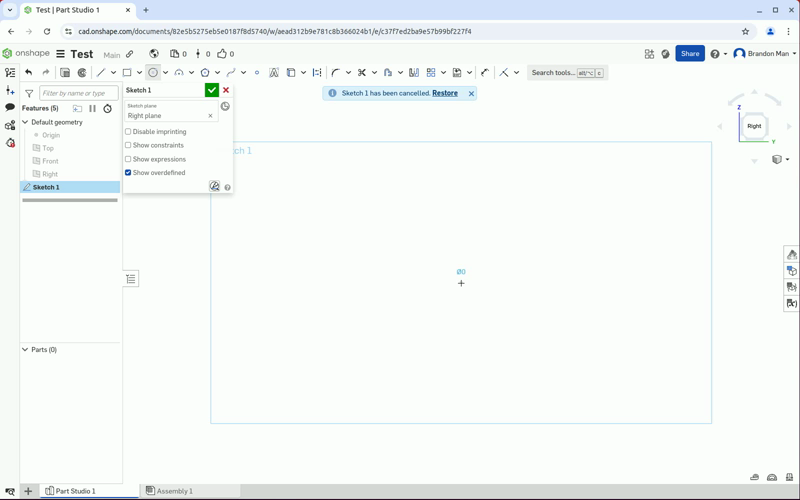
mouse_move(499, 282)
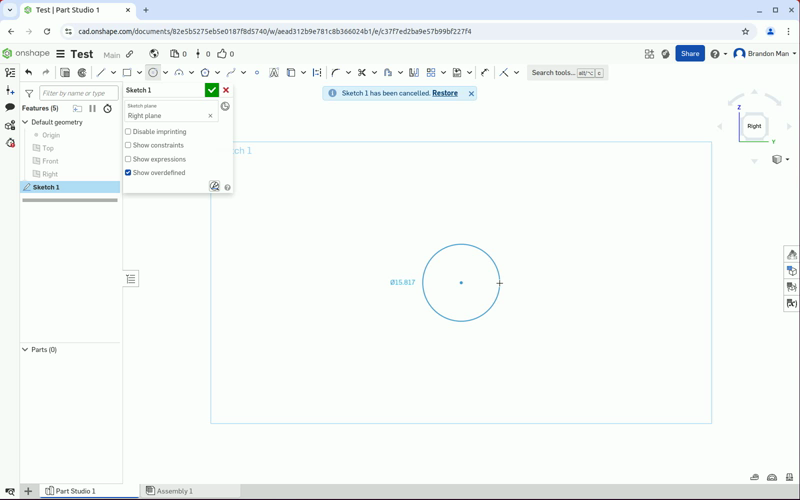
click(499, 282)
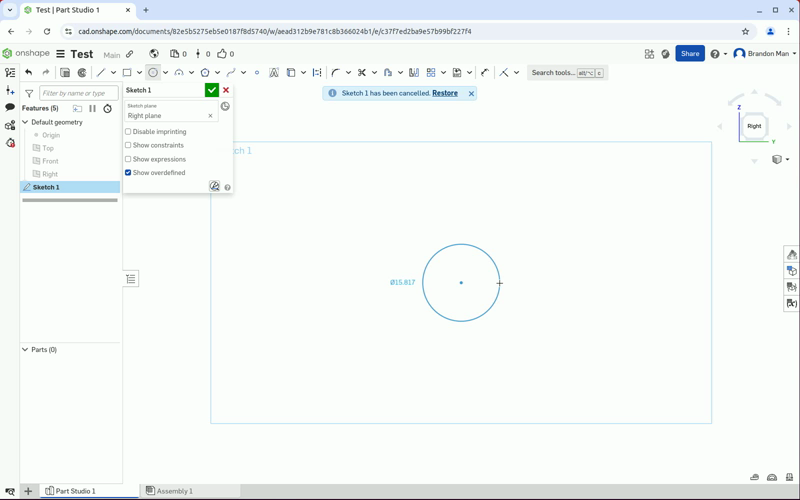
key(esc)
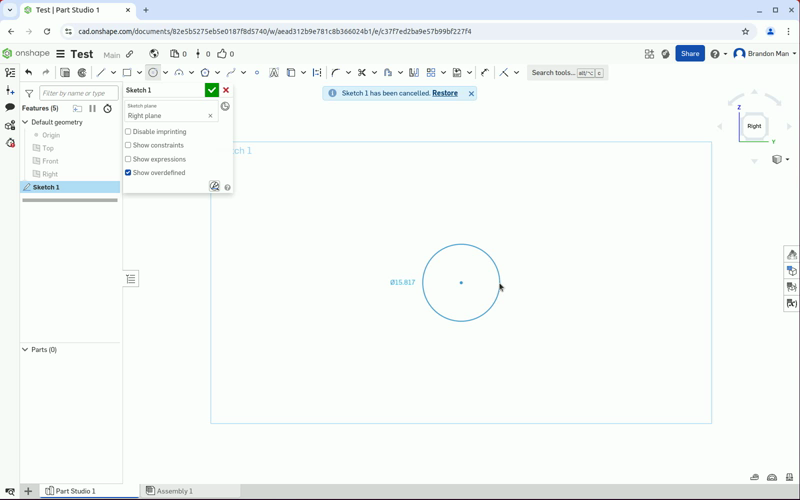
key(c)
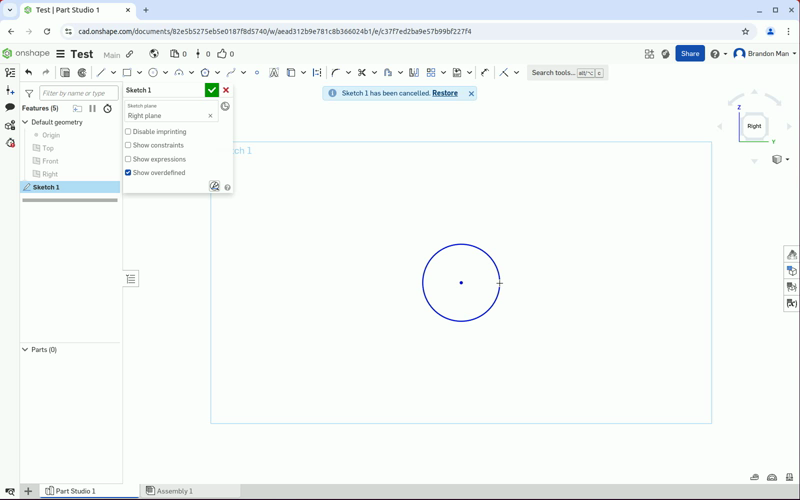
key_down(shift)
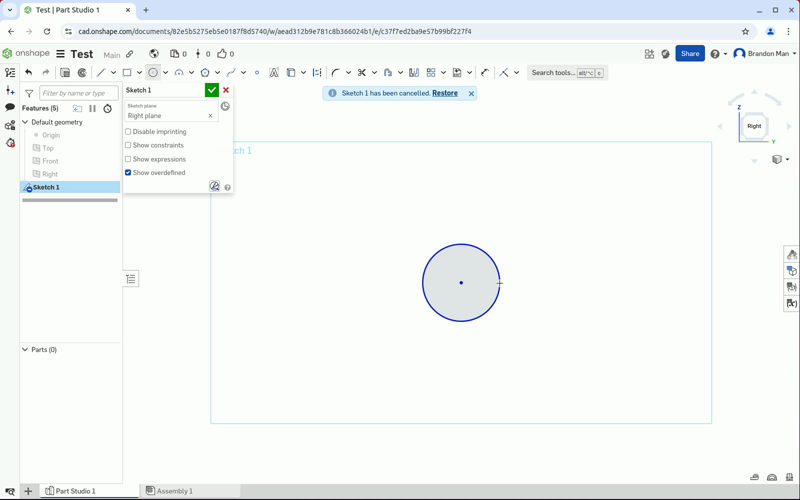
mouse_move(461, 282)
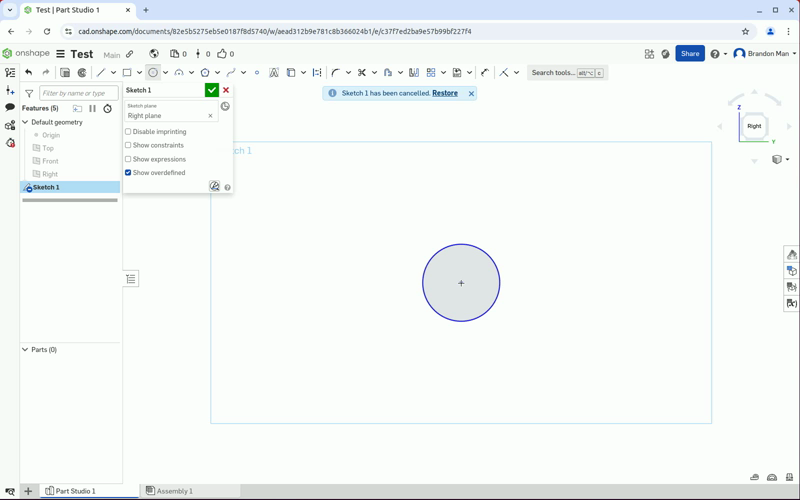
click(461, 282)
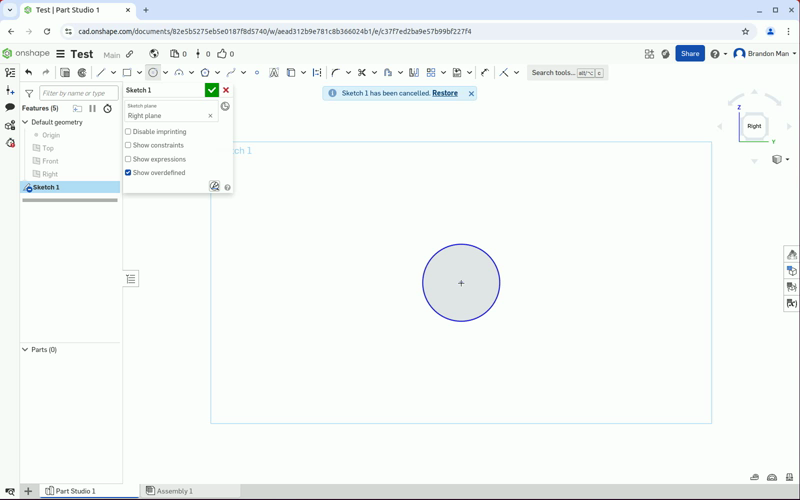
key_up(shift)
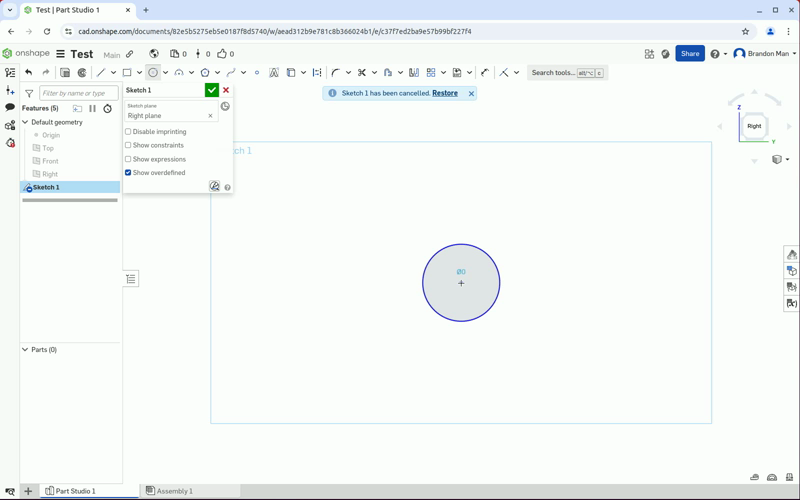
mouse_move(472, 282)
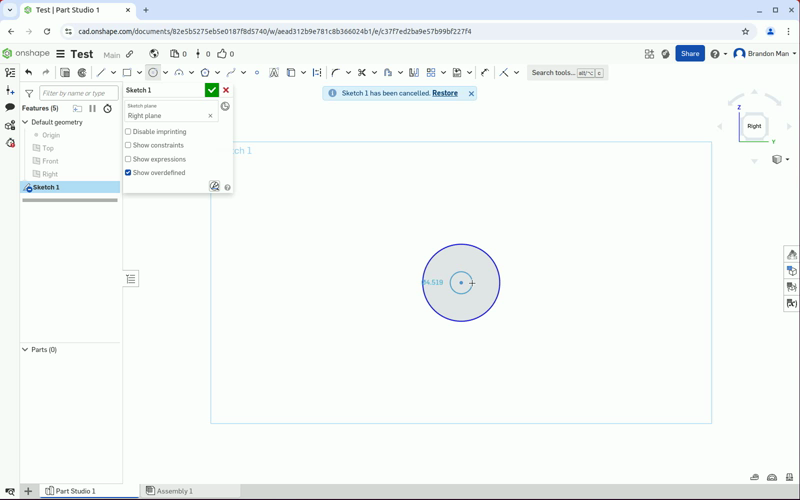
click(472, 282)
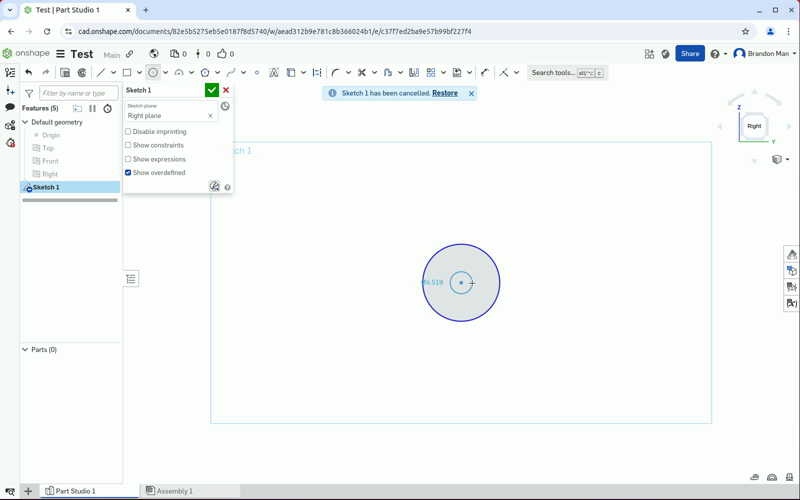
key(esc)
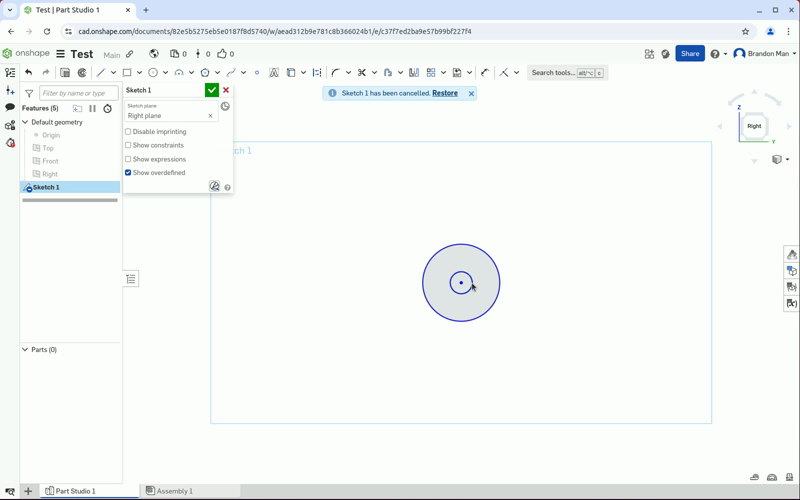
mouse_move(496, 282)
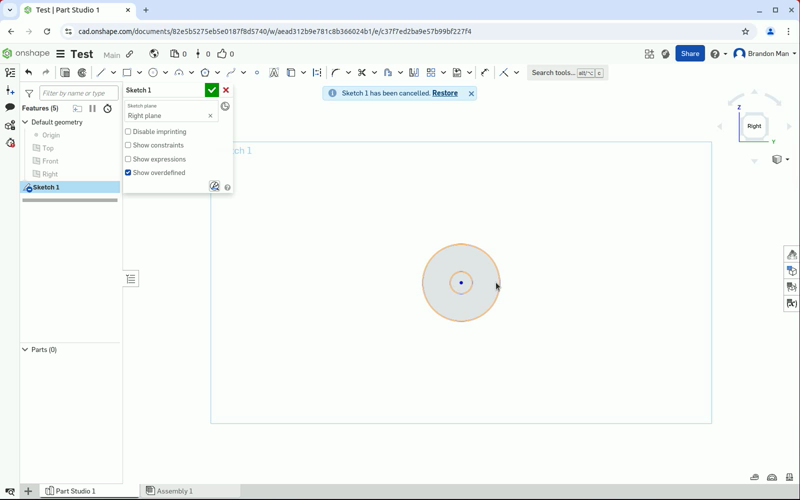
click(496, 282)
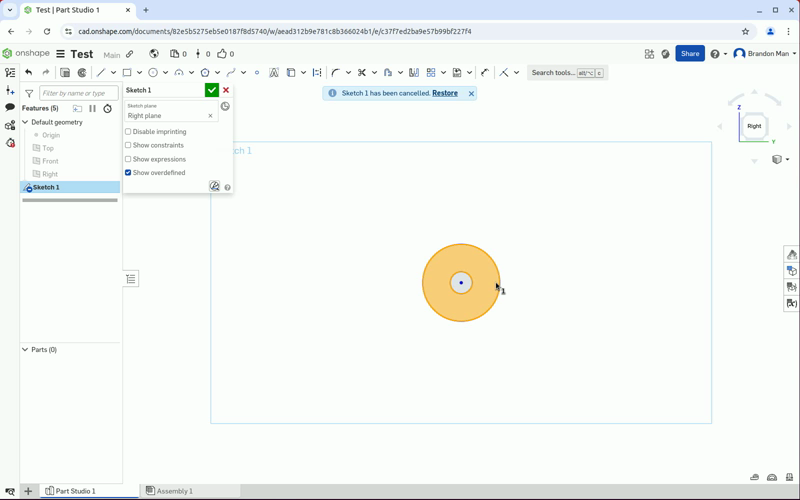
mouse_move(73, 352)
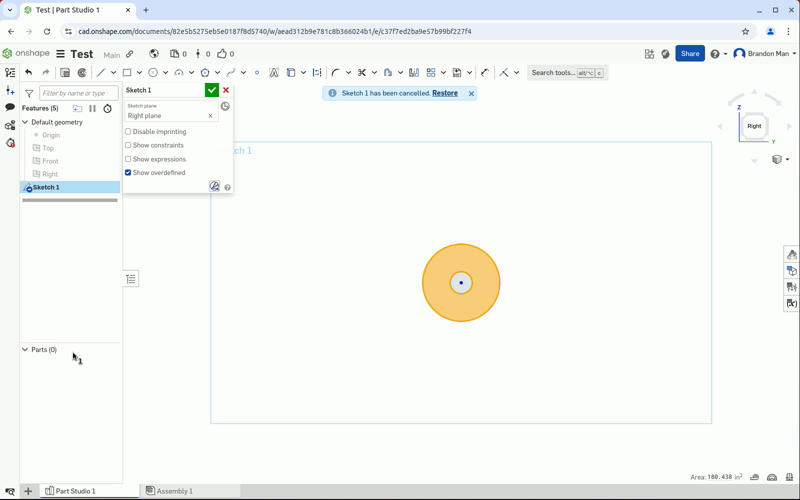
key(shift+y)
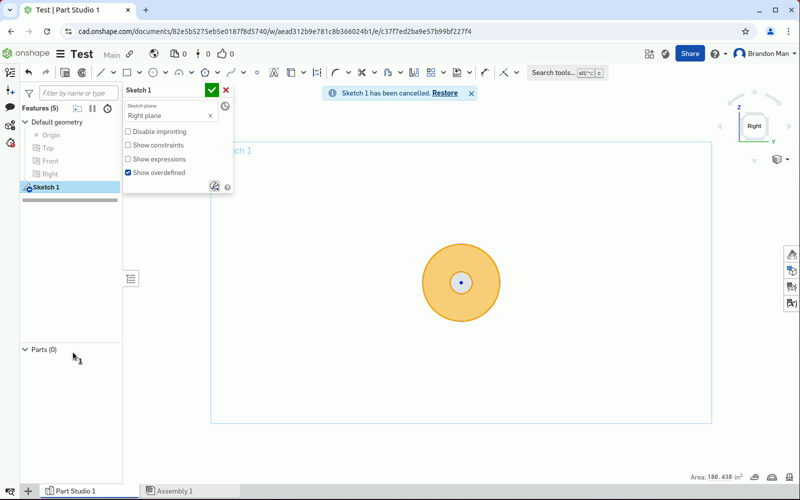
key(shift+e)
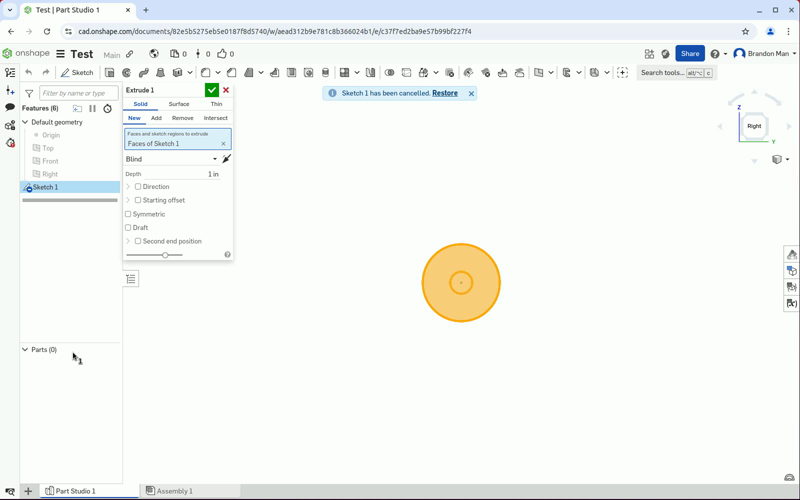
mouse_move(143, 106)
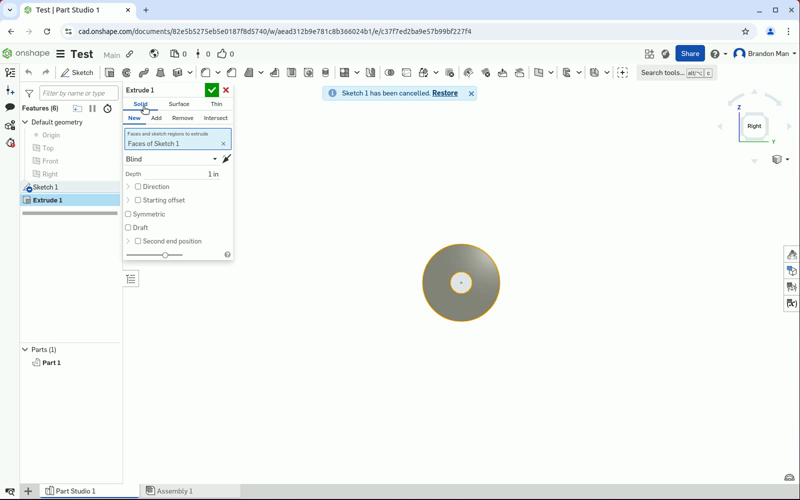
click(143, 106)
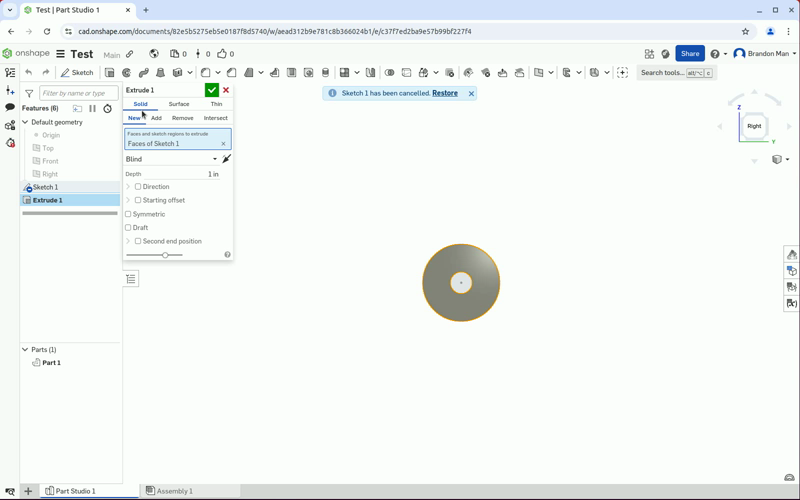
mouse_move(137, 120)
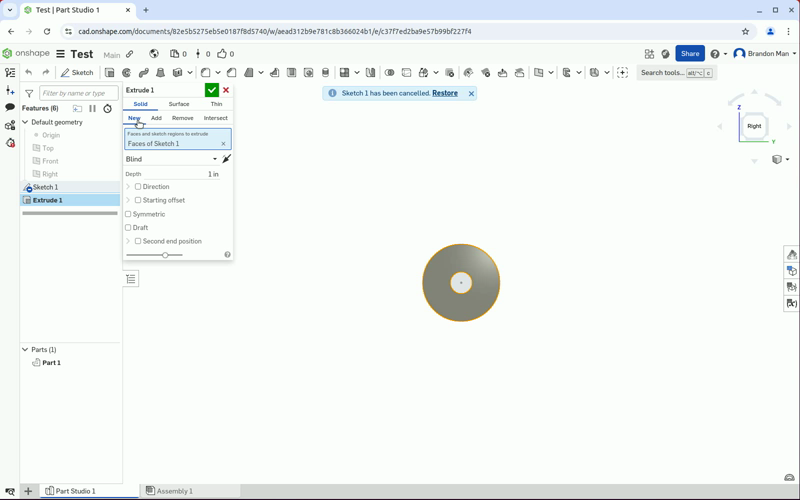
click(137, 120)
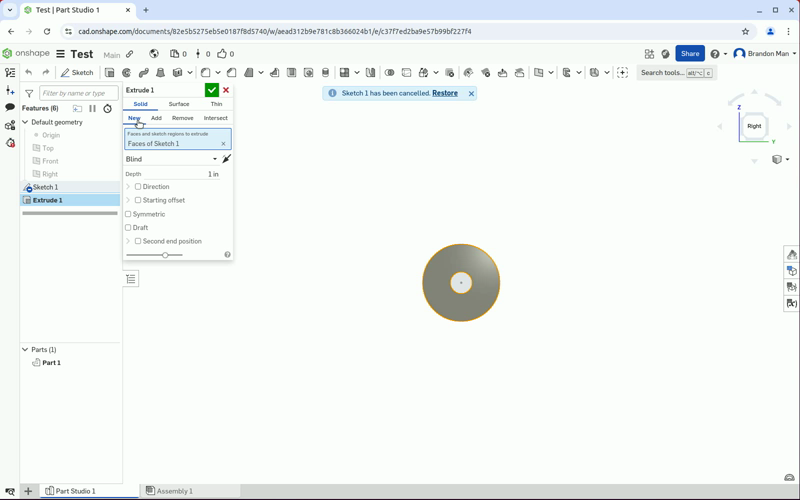
key(tab, 4)
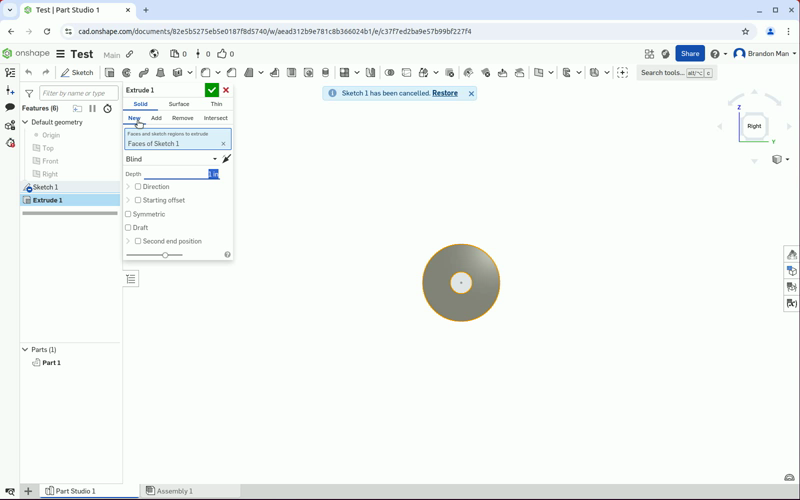
text(23.108)
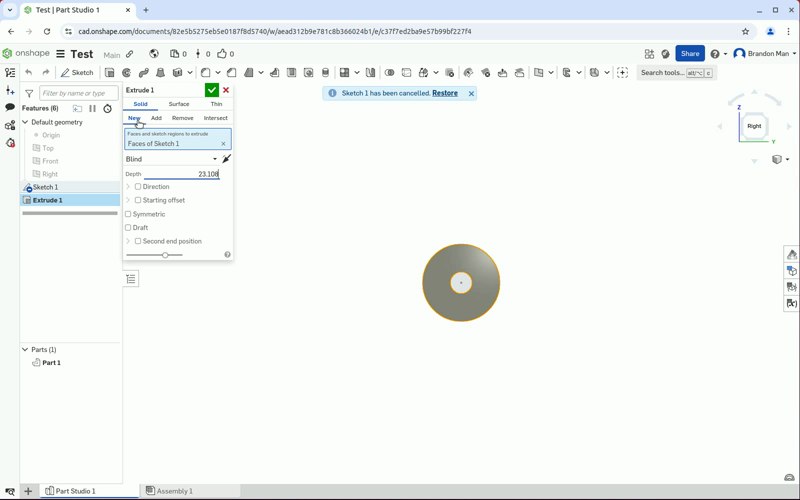
key(enter)
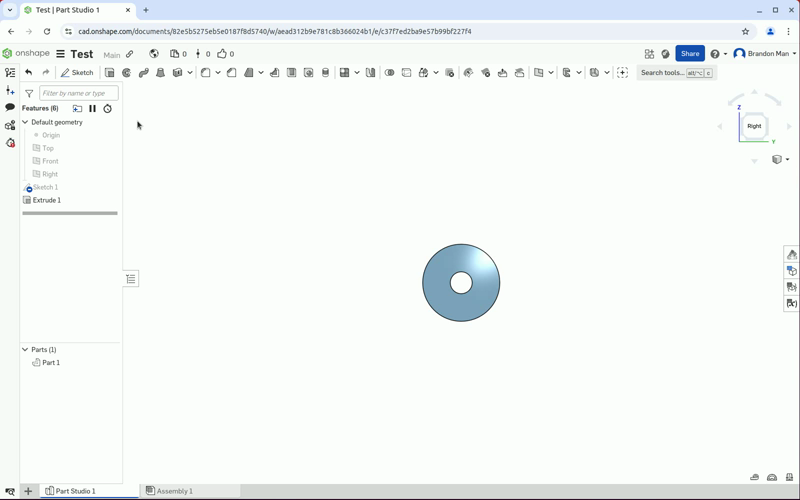
key(shift+h)
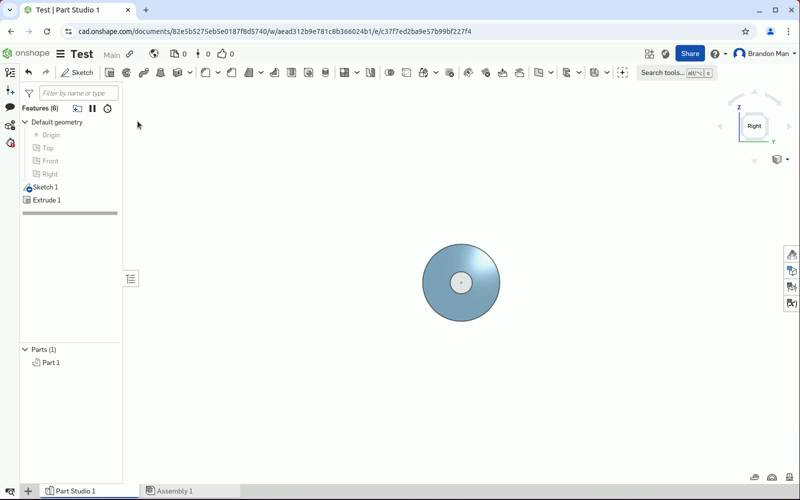
key(shift+h)
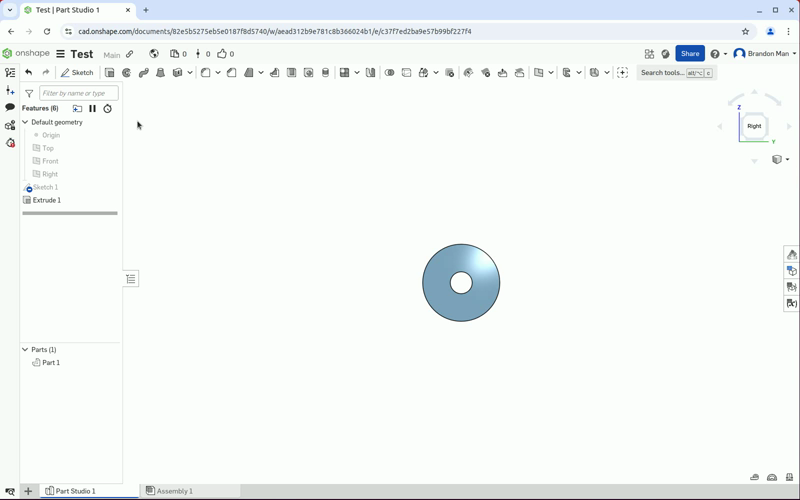
mouse_move(73, 189)
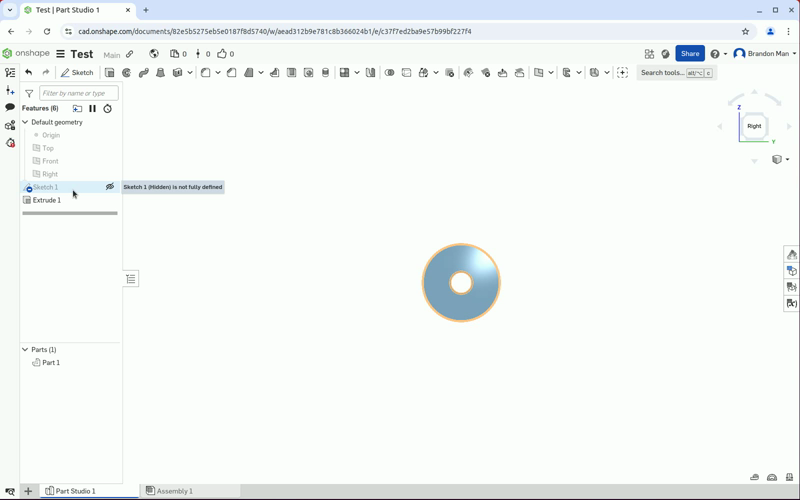
click(73, 189)
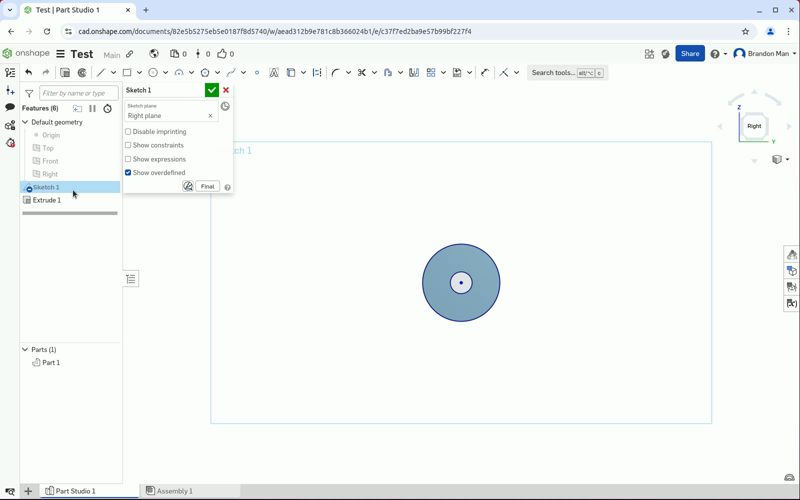
mouse_move(229, 92)
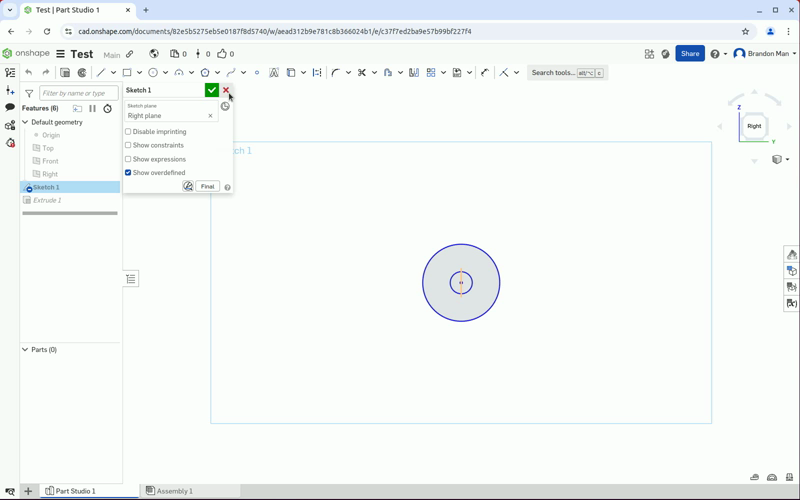
click(229, 92)
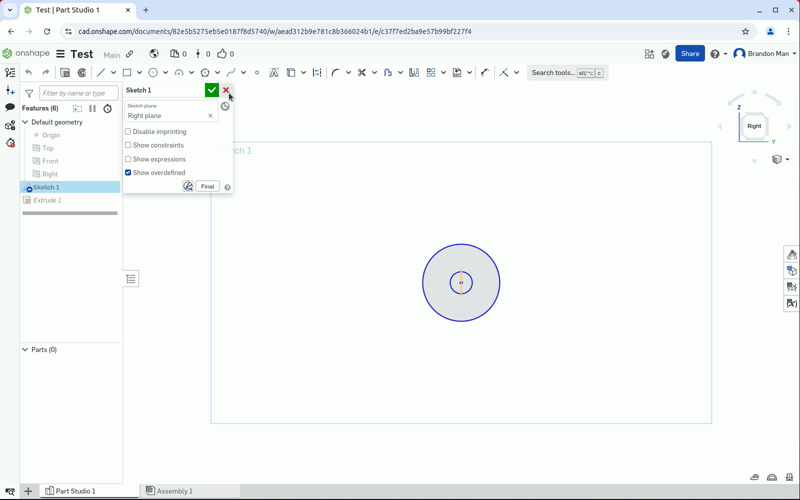
key(shift+s)
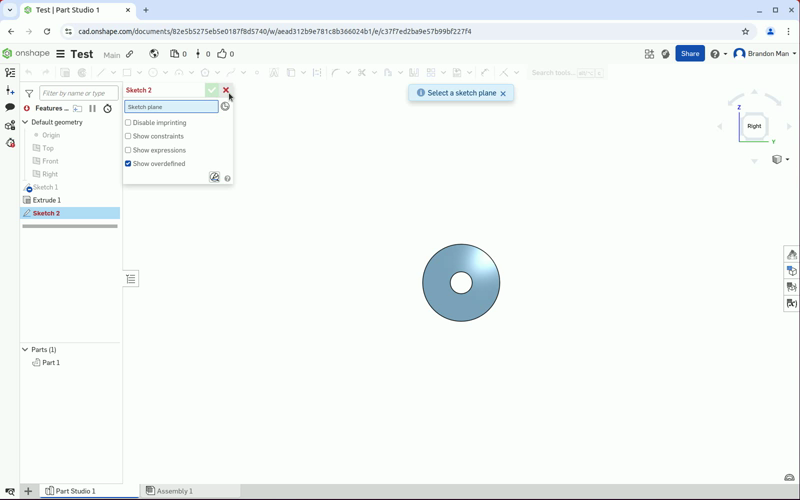
mouse_move(73, 176)
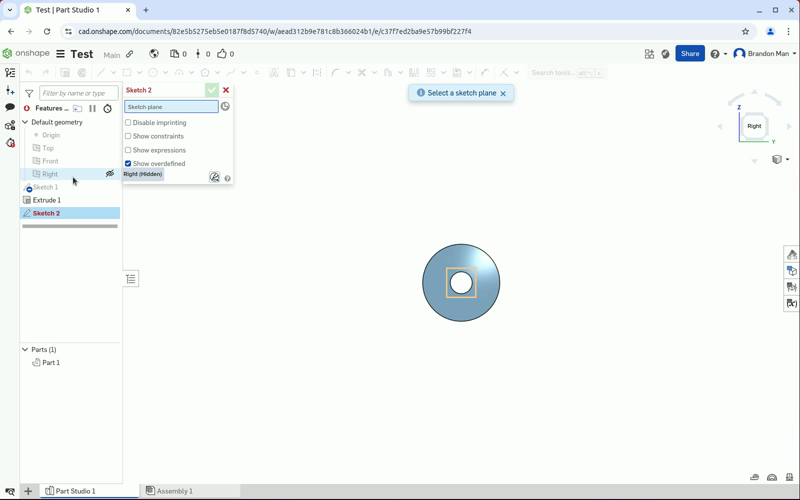
click(73, 176)
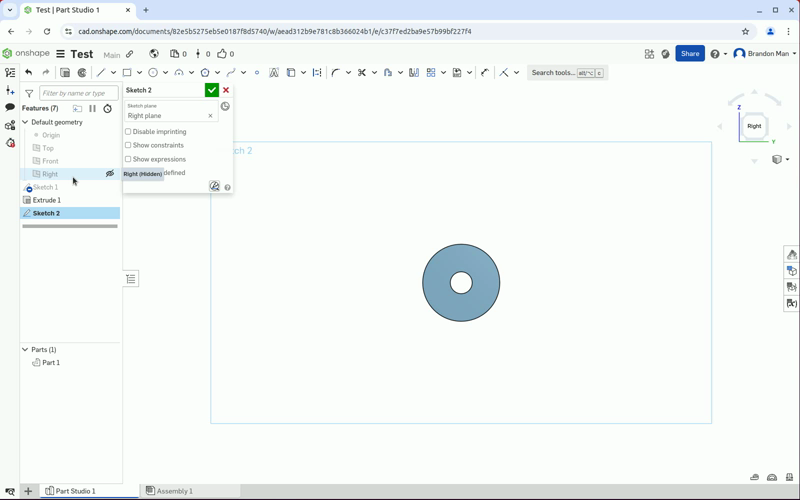
mouse_move(73, 352)
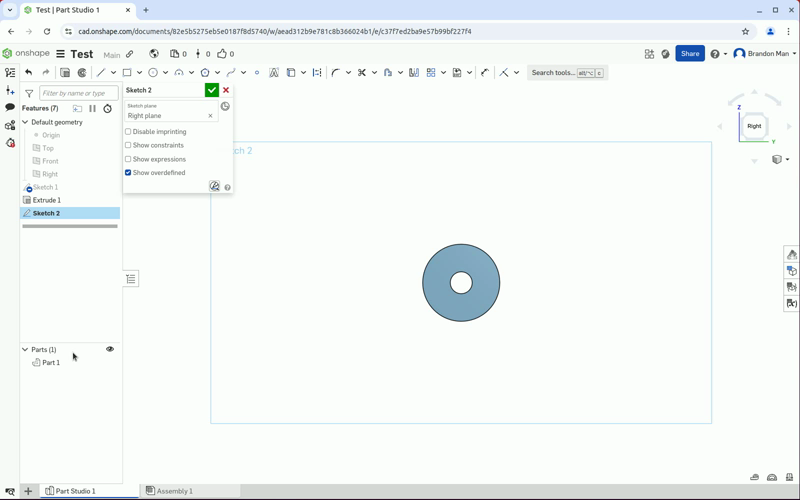
key(y)
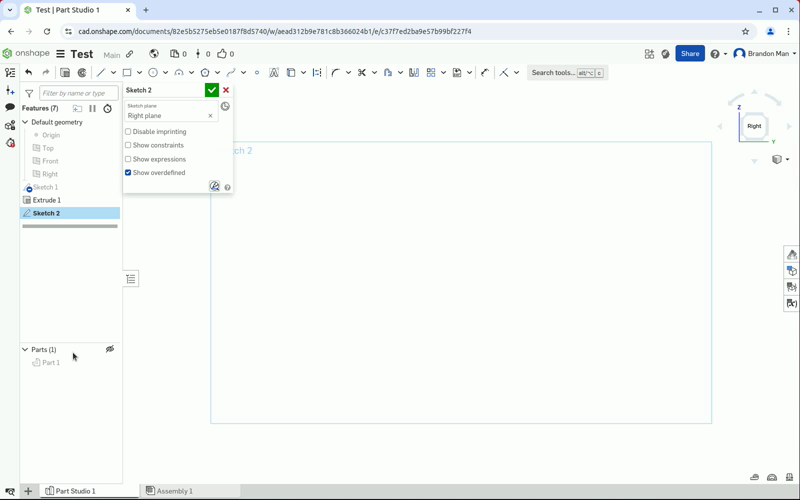
key(c)
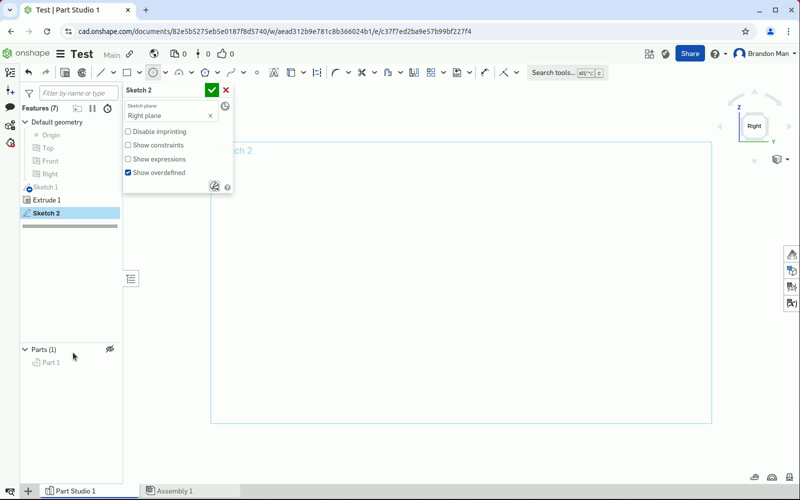
key_down(shift)
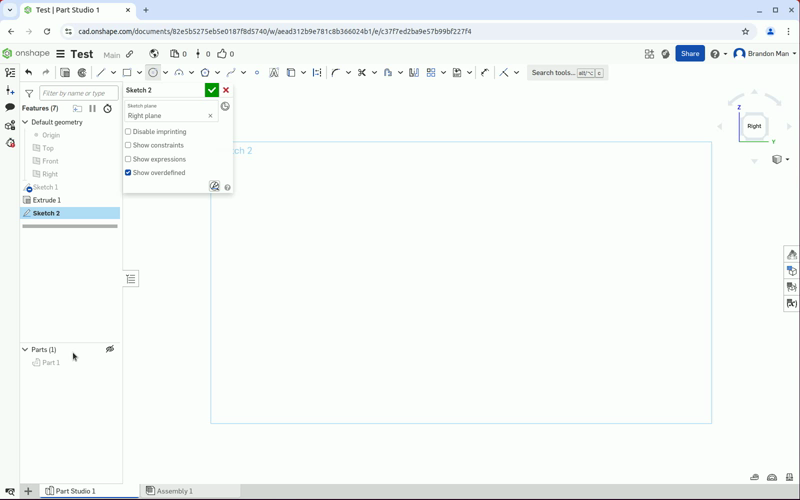
mouse_move(460, 282)
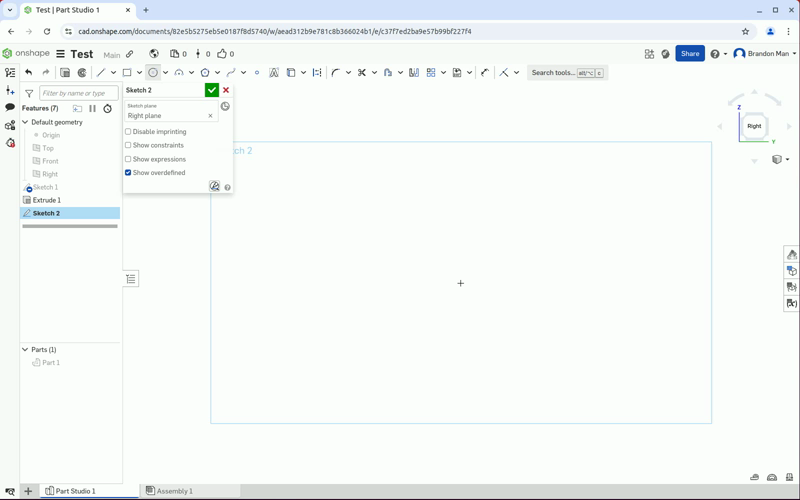
click(460, 282)
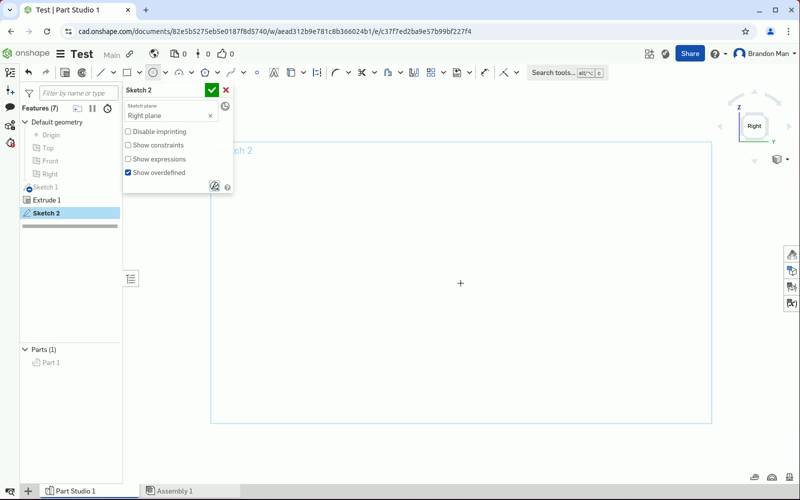
key_up(shift)
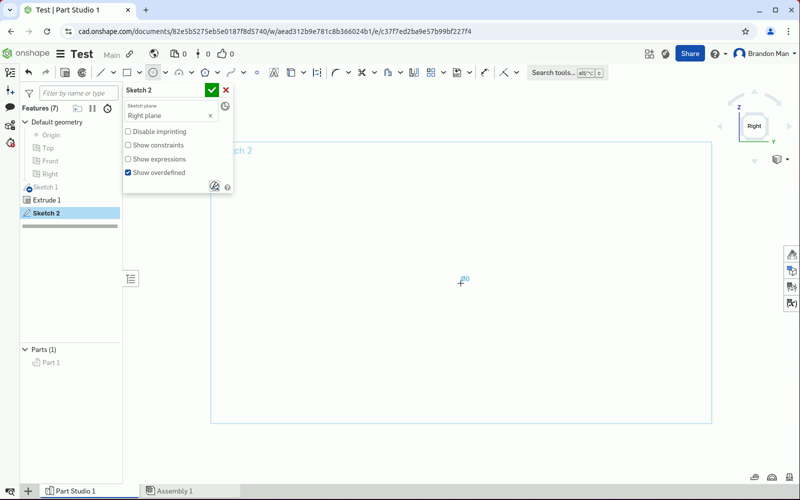
mouse_move(472, 282)
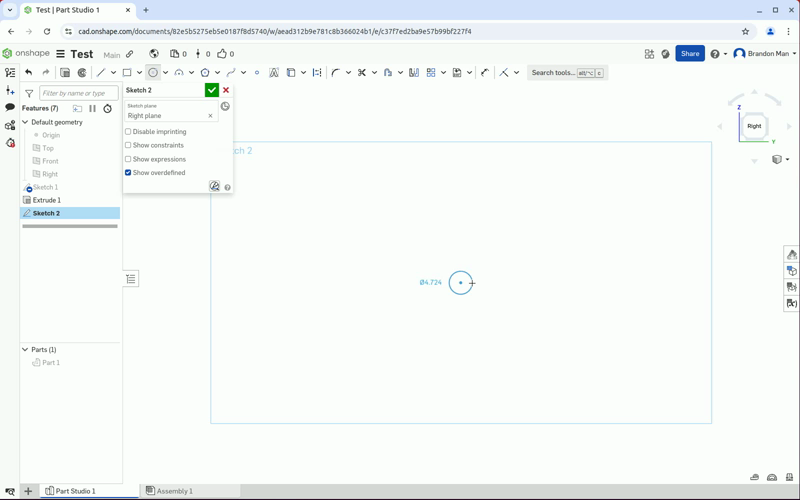
click(472, 282)
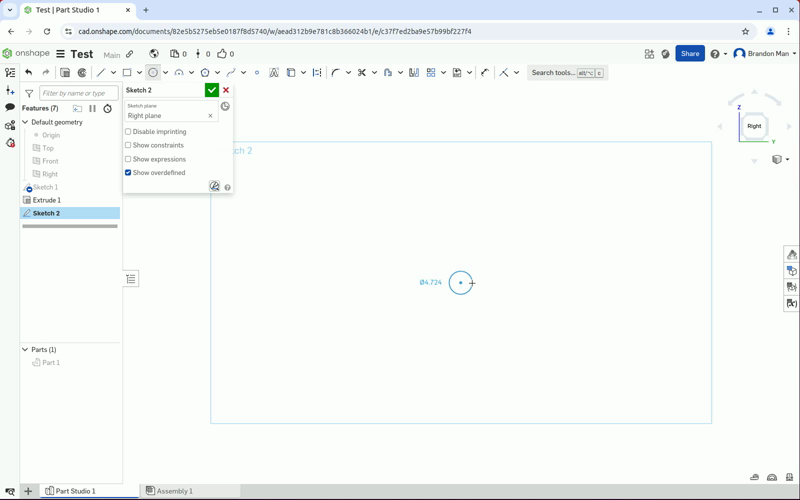
key(esc)
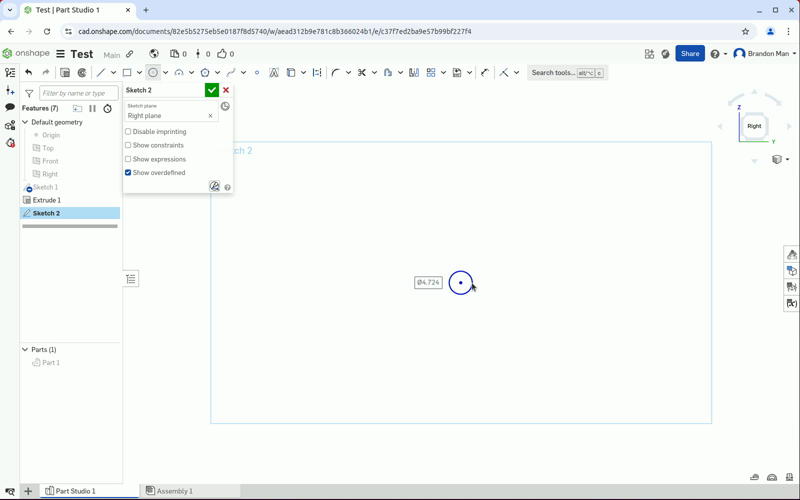
mouse_move(457, 272)
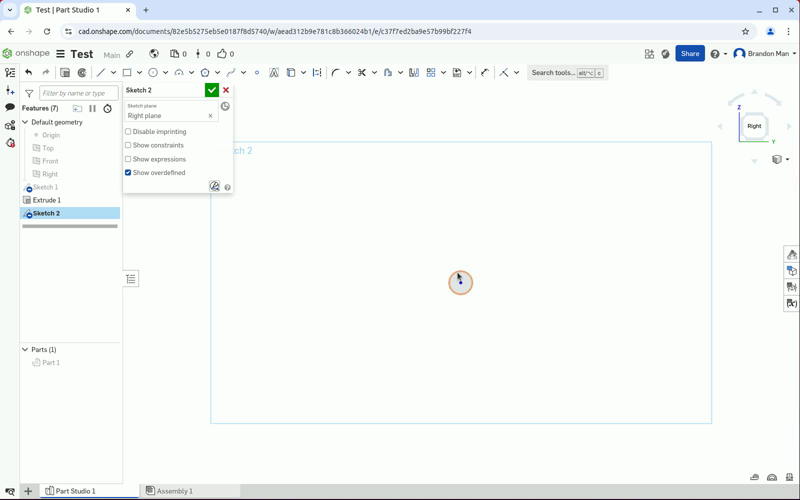
scroll(6)
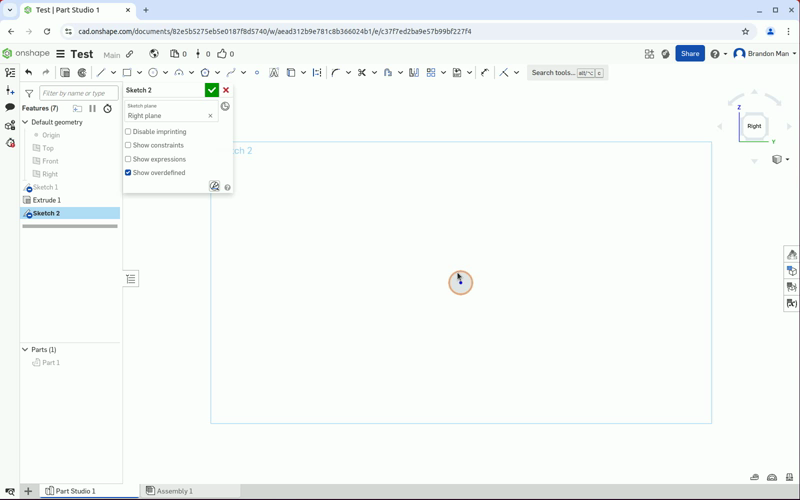
scroll(6)
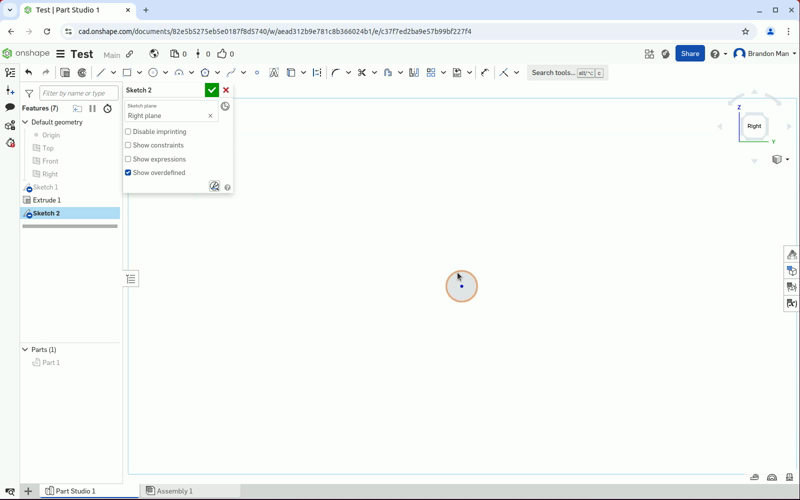
scroll(6)
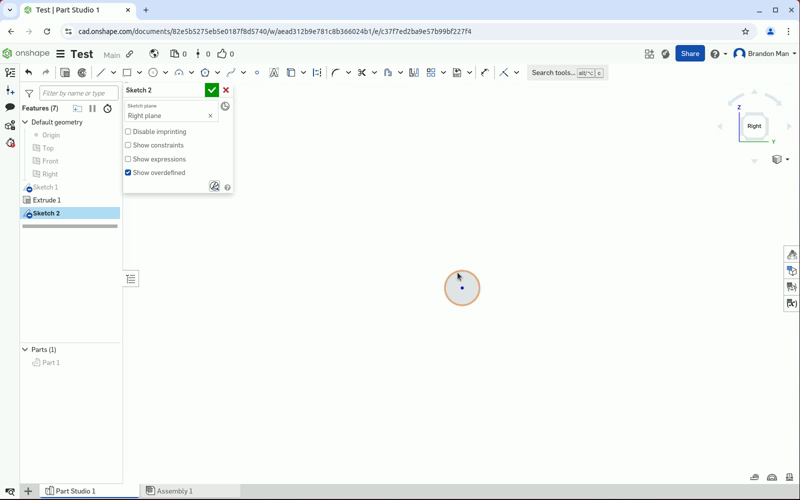
scroll(6)
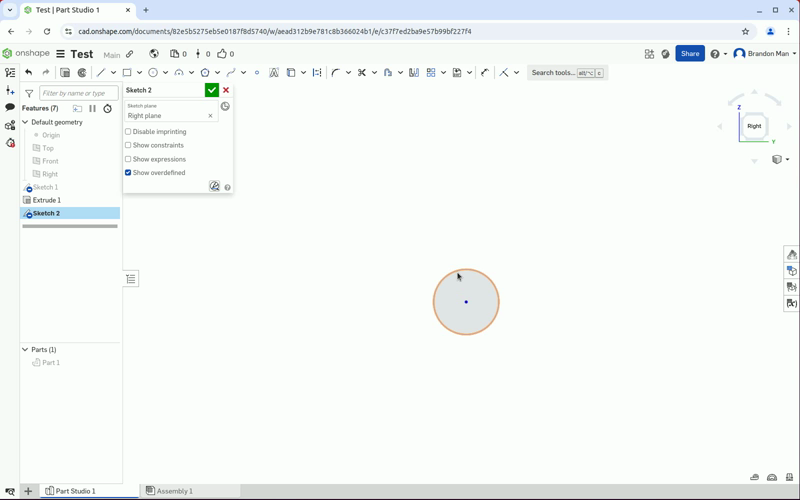
scroll(6)
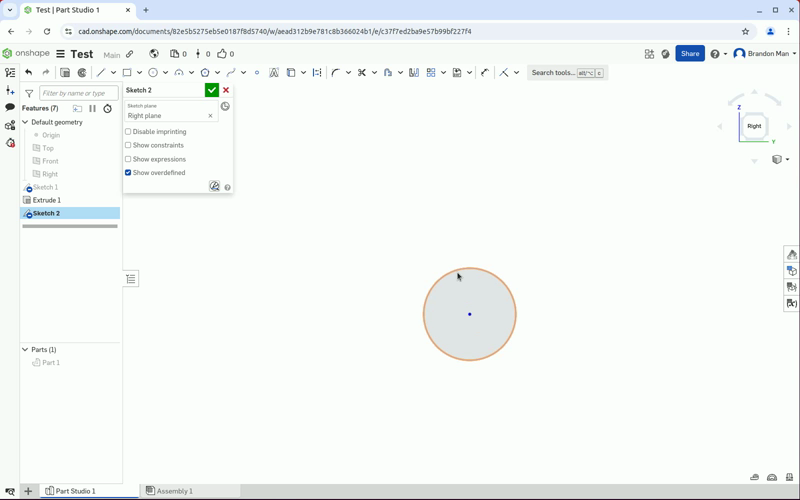
scroll(6)
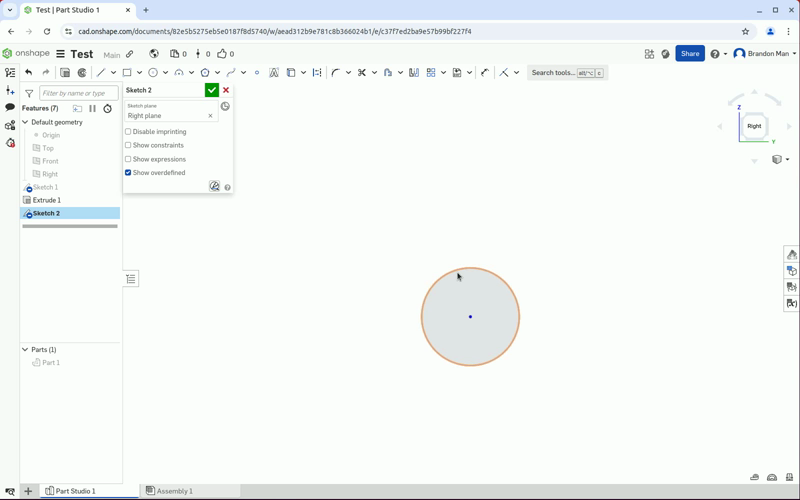
scroll(6)
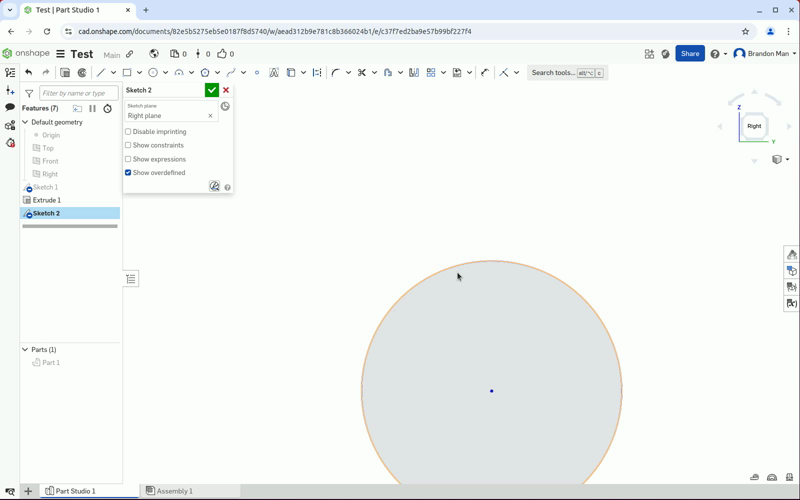
click(457, 272)
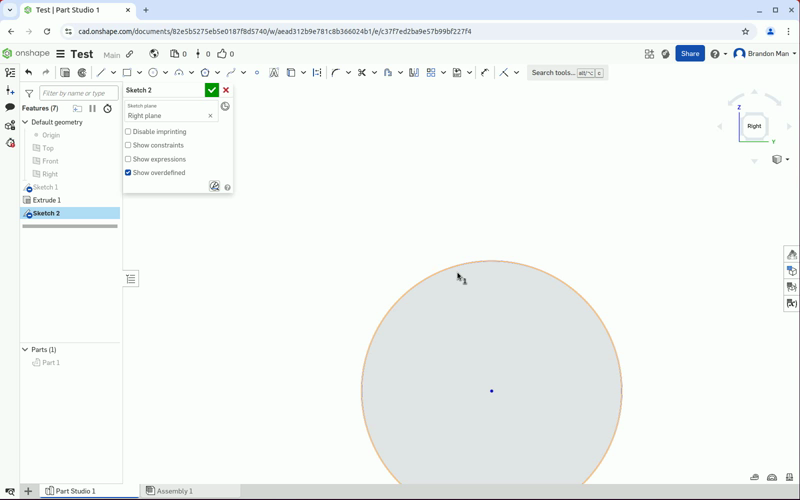
scroll(-6)
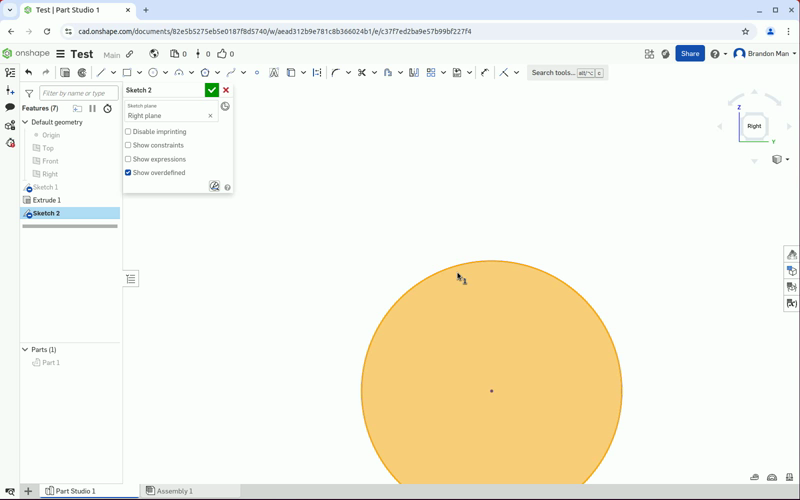
scroll(-6)
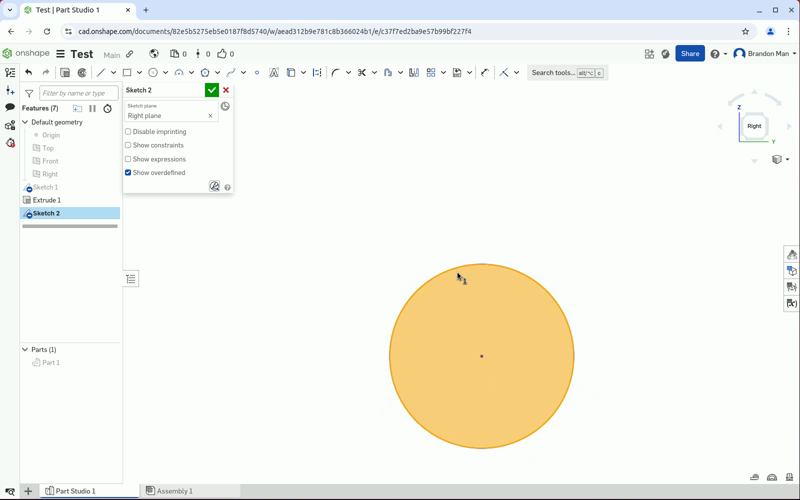
scroll(-6)
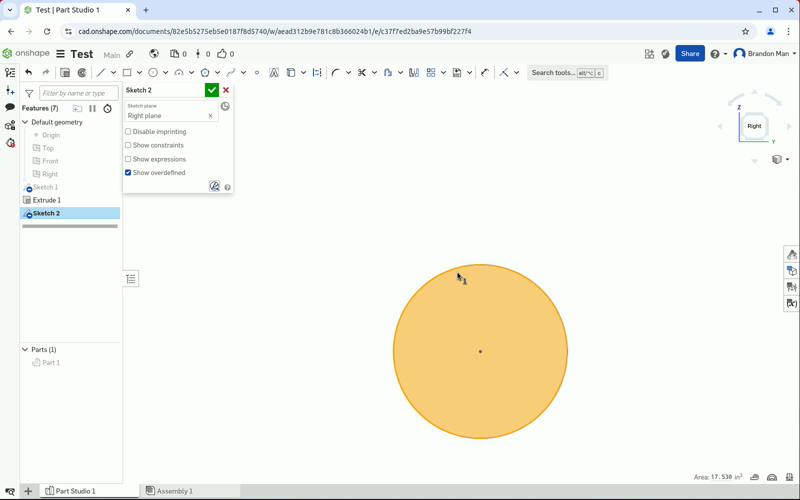
scroll(-6)
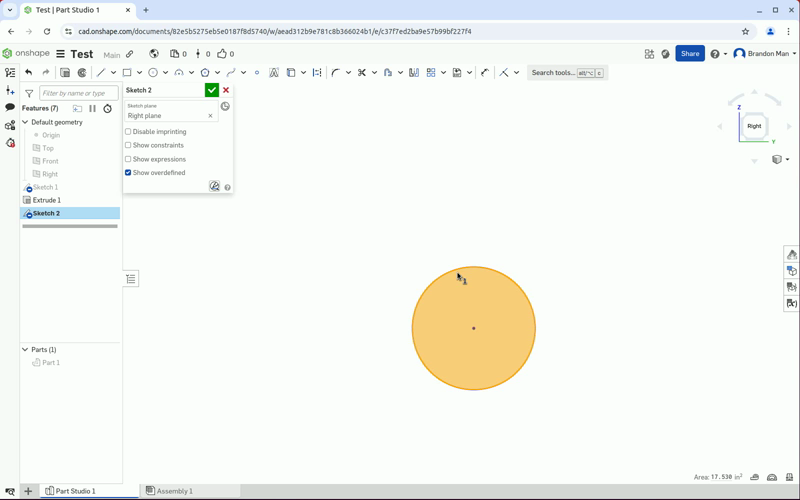
scroll(-6)
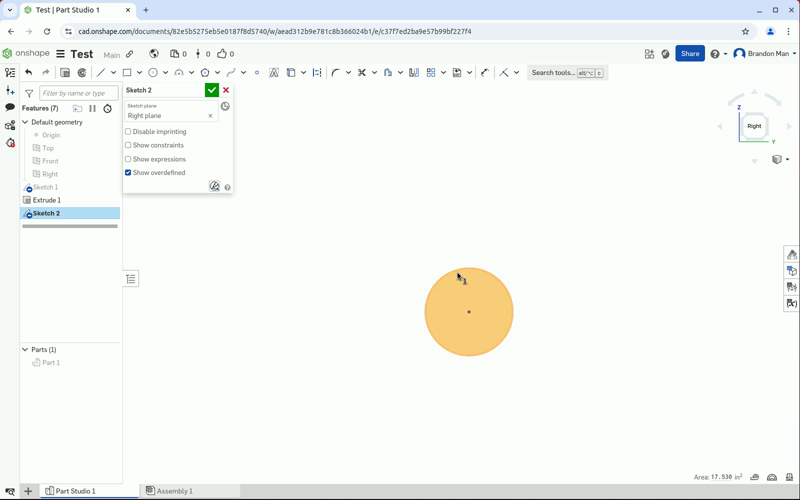
scroll(-6)
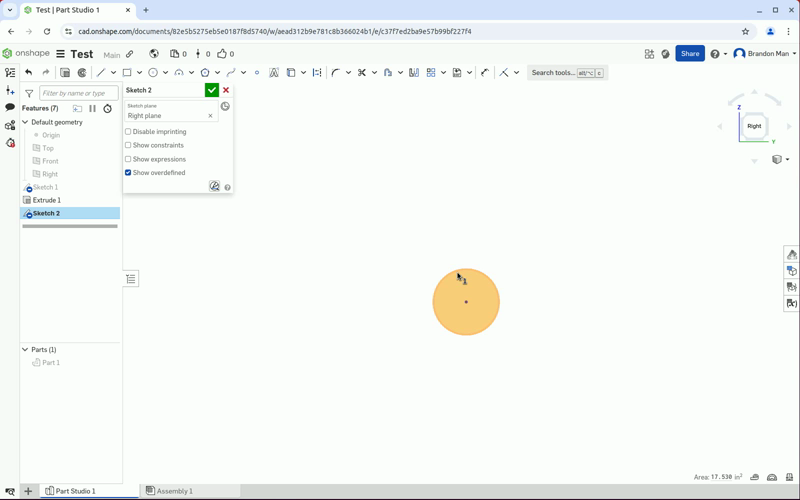
scroll(-6)
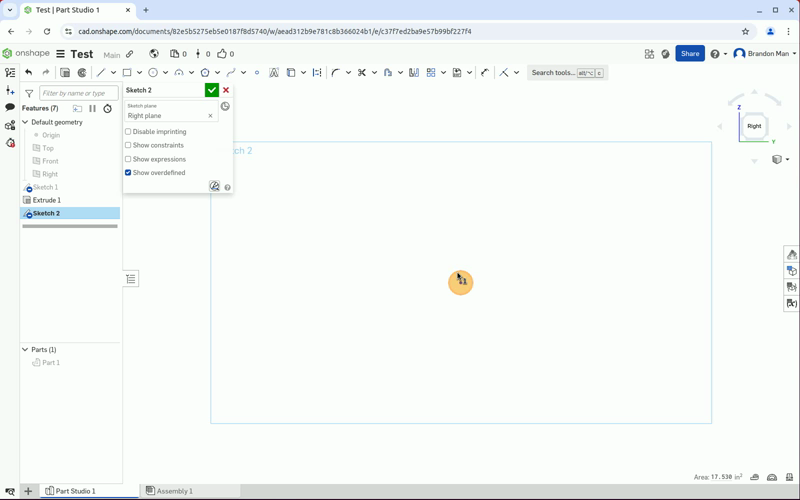
mouse_move(73, 352)
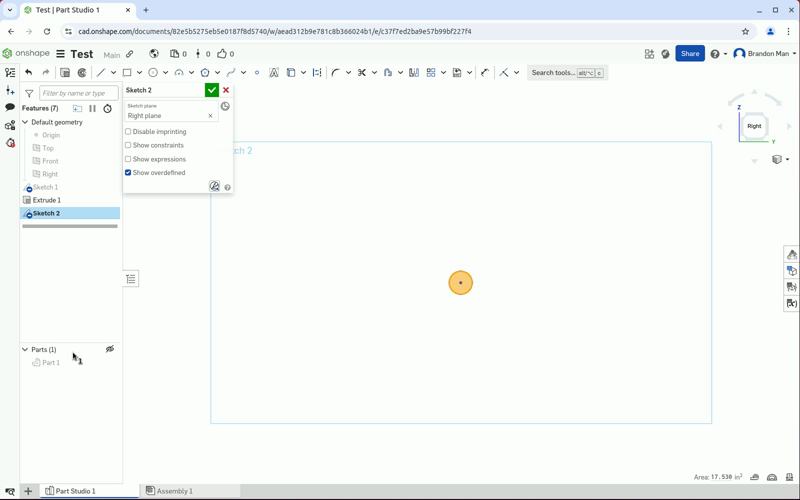
key(shift+y)
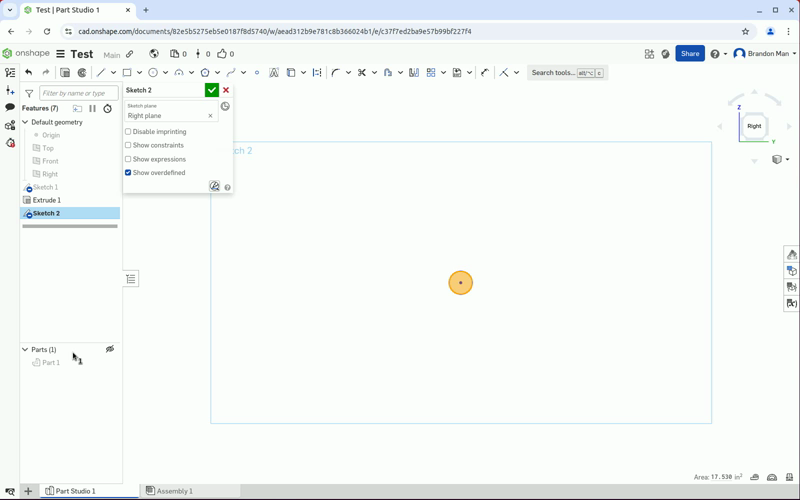
key(shift+e)
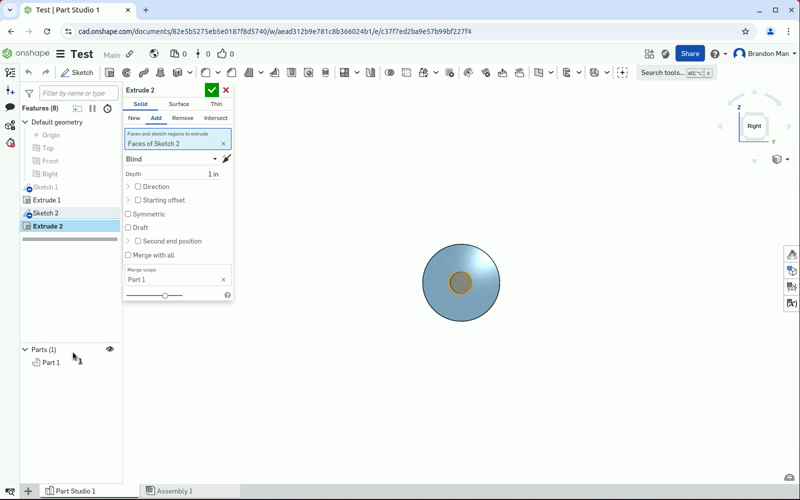
mouse_move(143, 106)
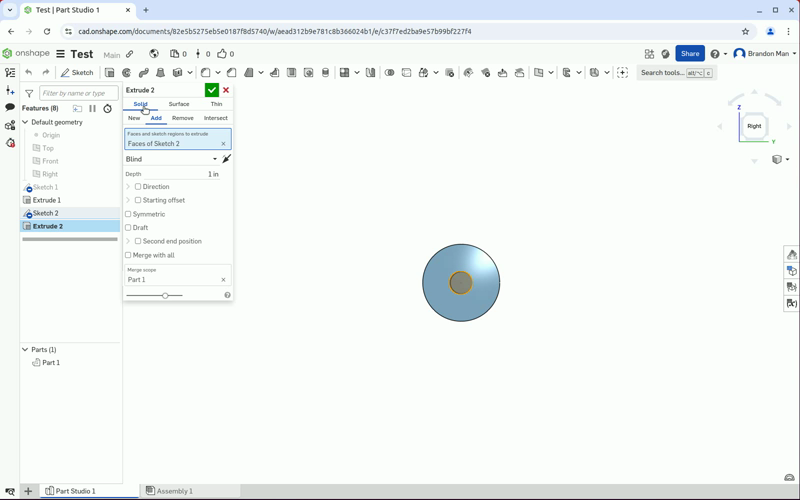
click(143, 106)
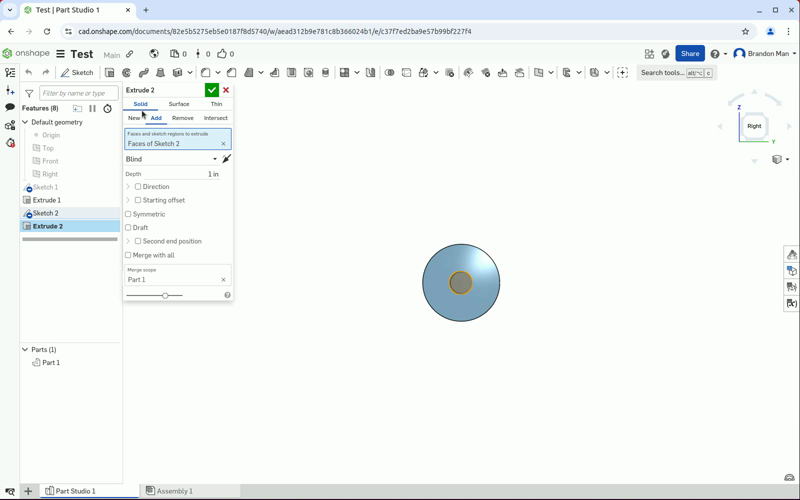
mouse_move(137, 120)
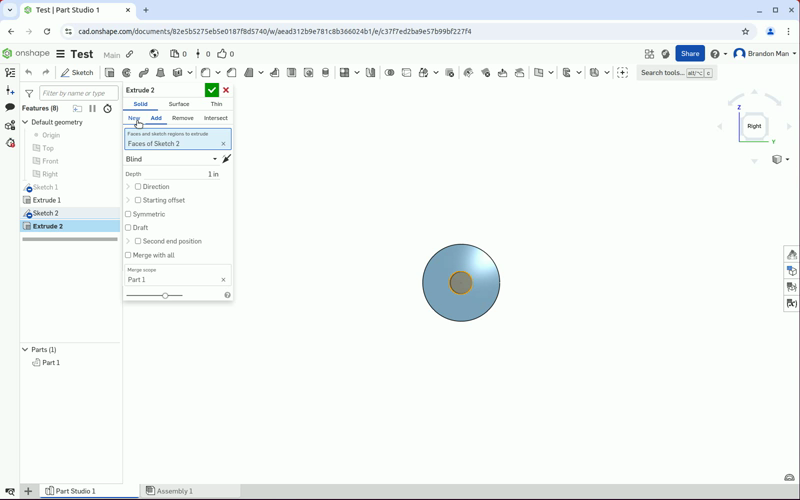
click(137, 120)
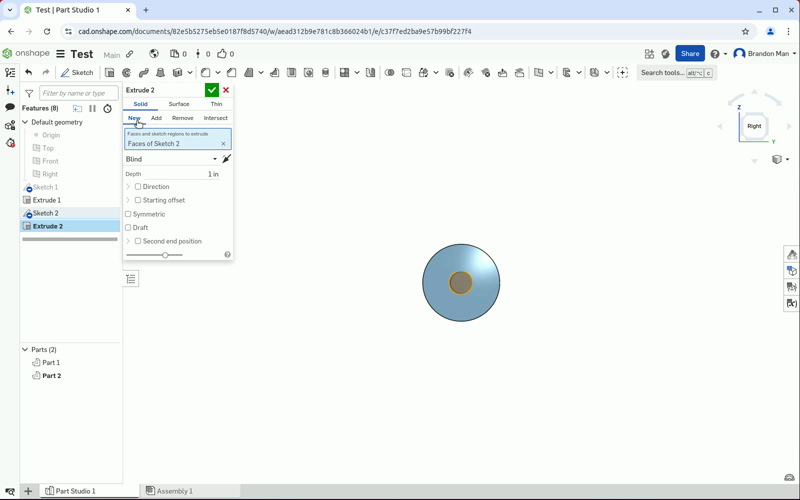
key(tab, 4)
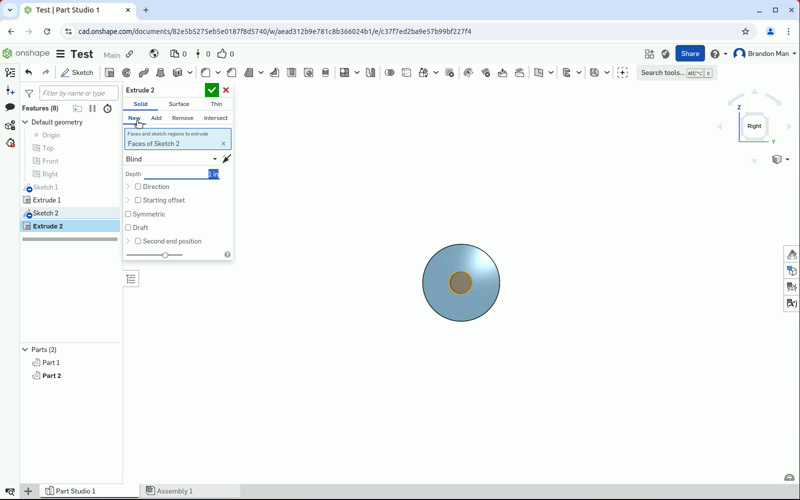
text(23.108)
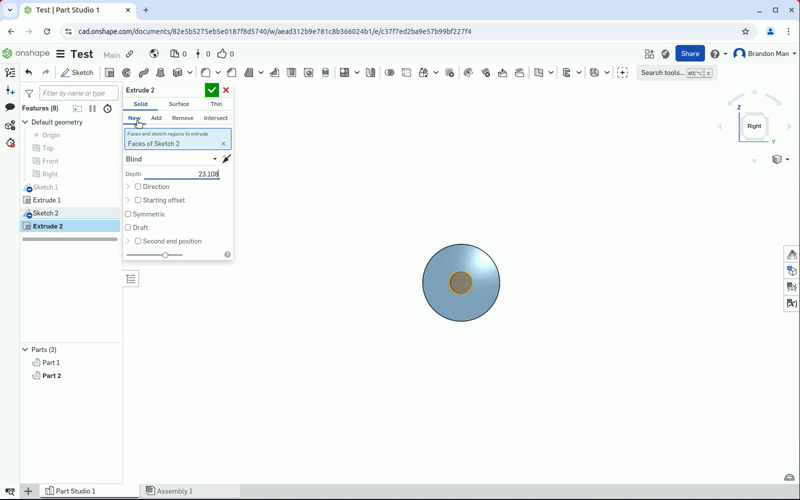
key(enter)
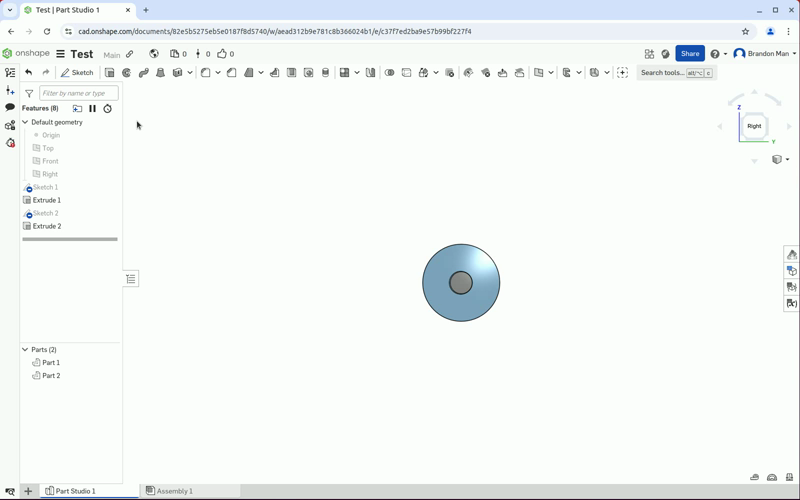
key(shift+h)
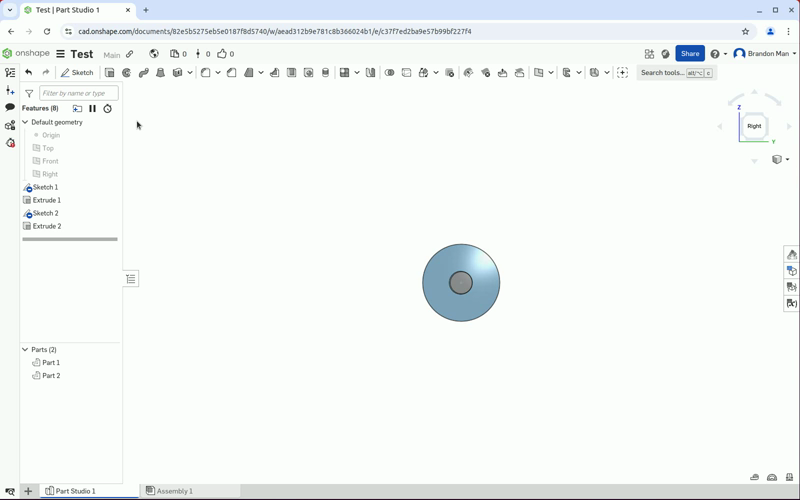
key(shift+h)
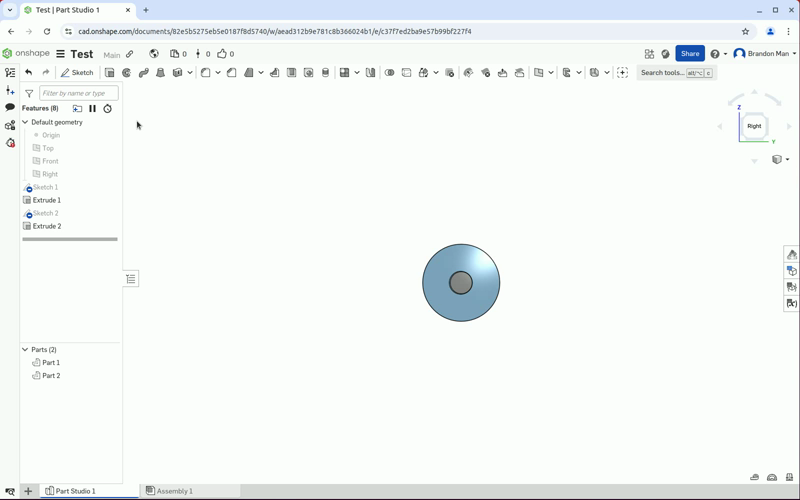
mouse_move(73, 189)
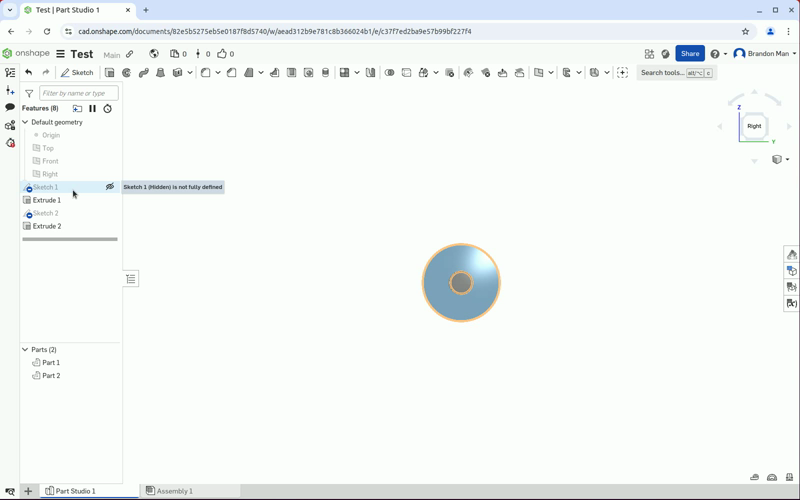
click(73, 189)
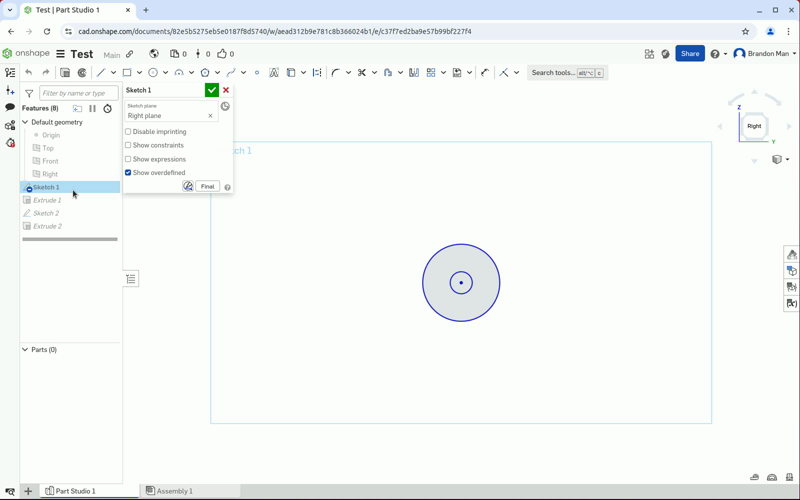
mouse_move(229, 92)
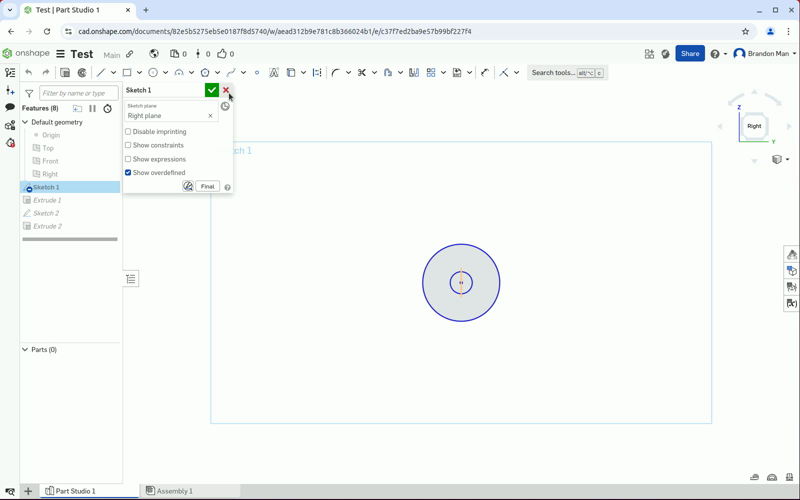
click(229, 92)
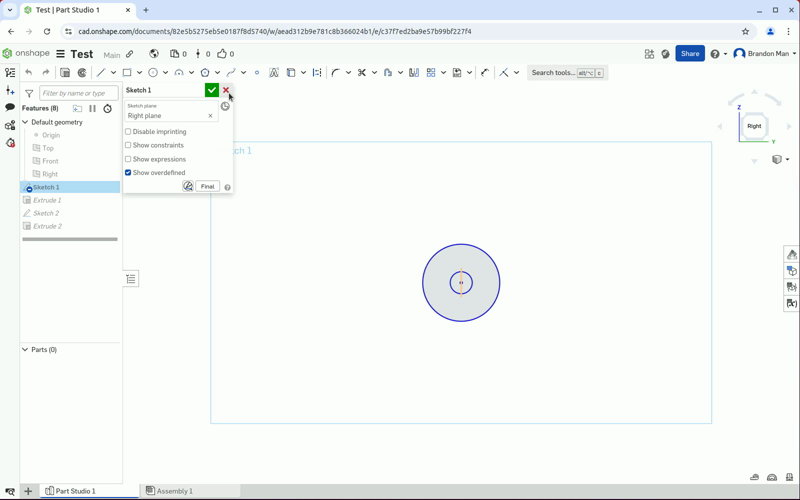
key(shift+s)
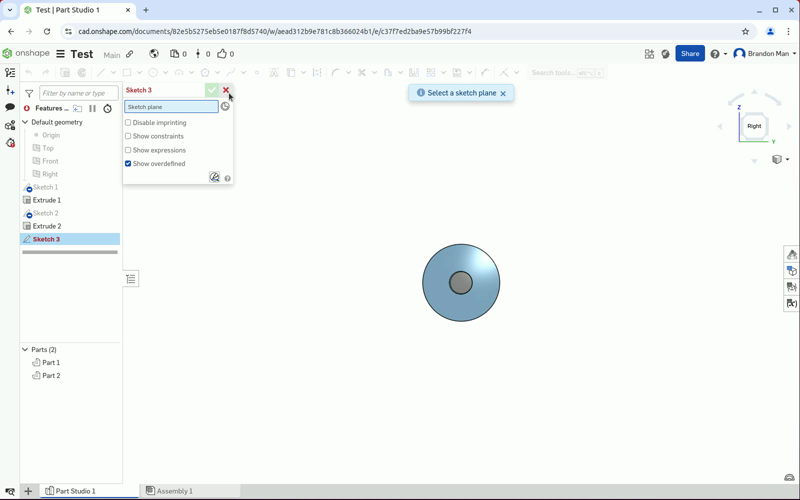
mouse_move(73, 176)
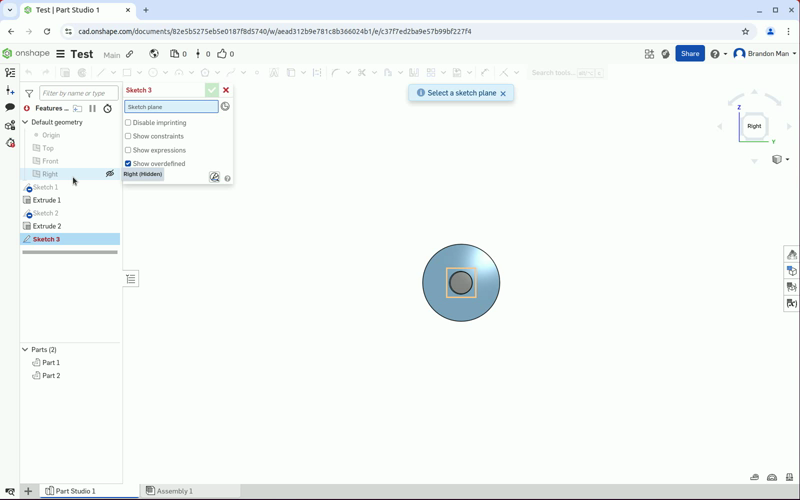
click(73, 176)
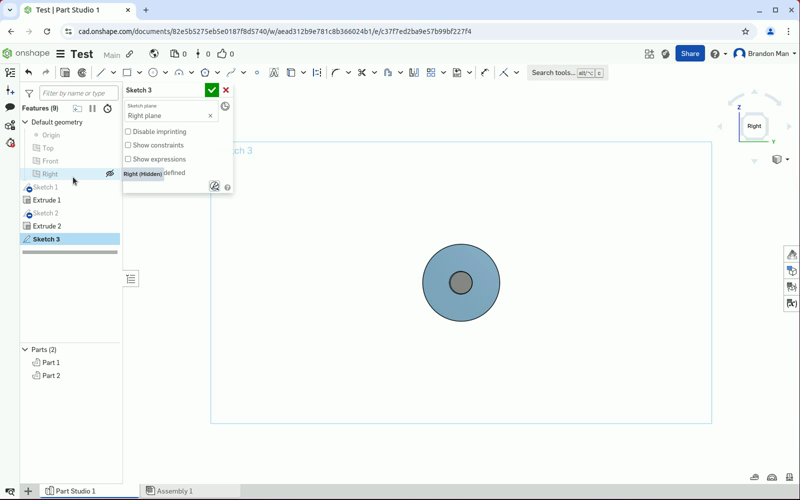
mouse_move(73, 352)
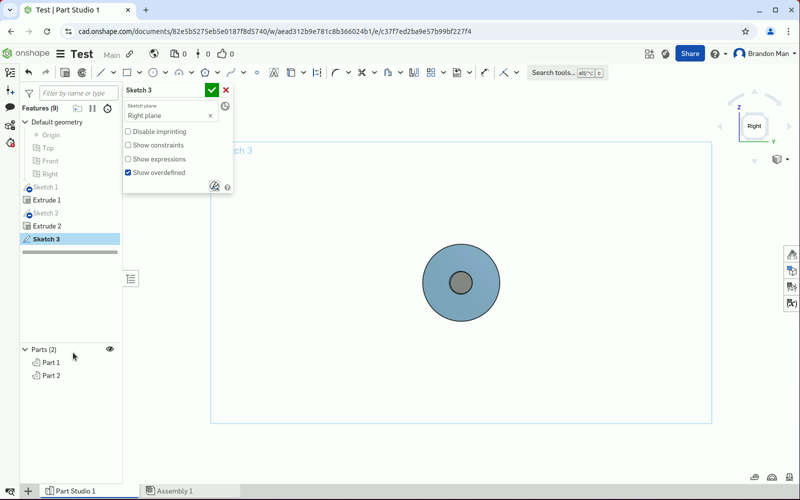
key(y)
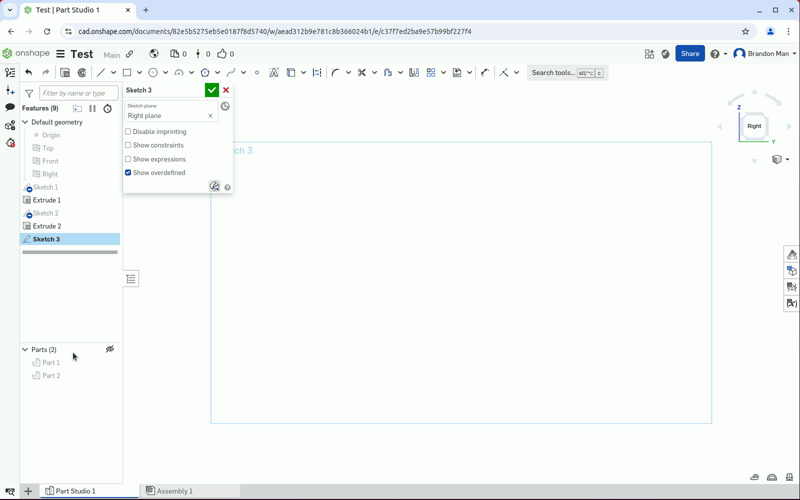
key(c)
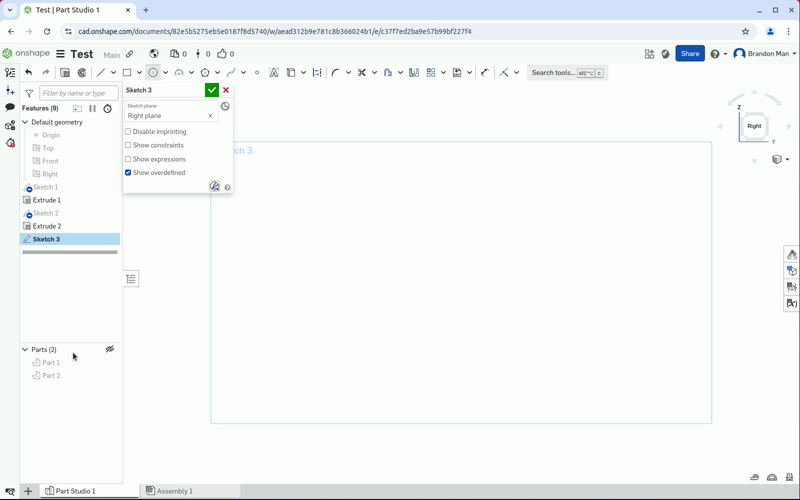
key_down(shift)
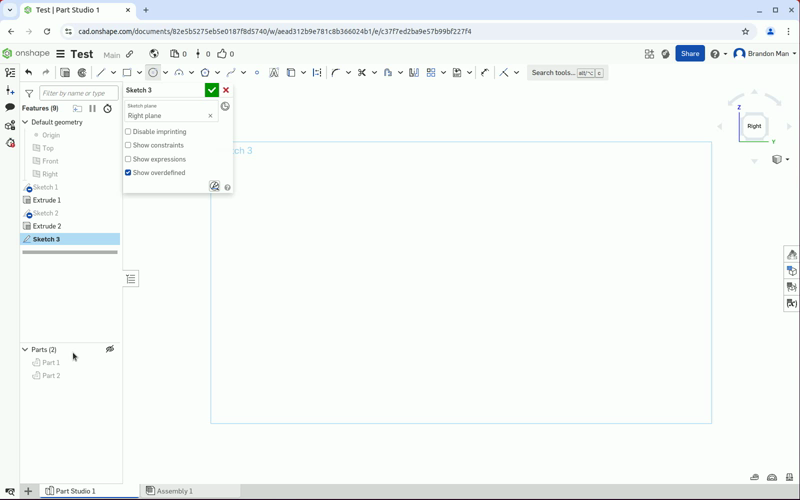
mouse_move(460, 282)
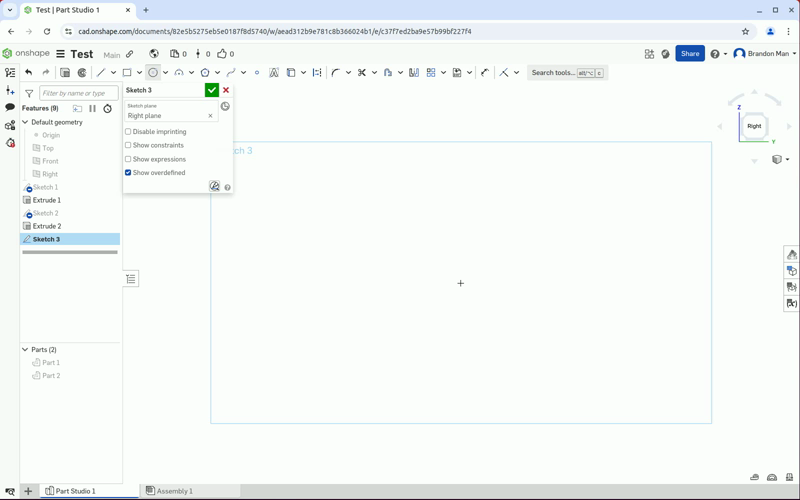
click(460, 282)
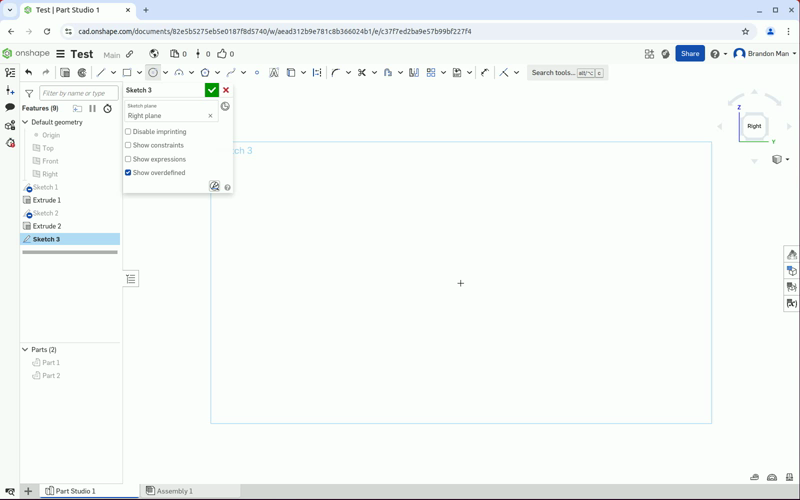
key_up(shift)
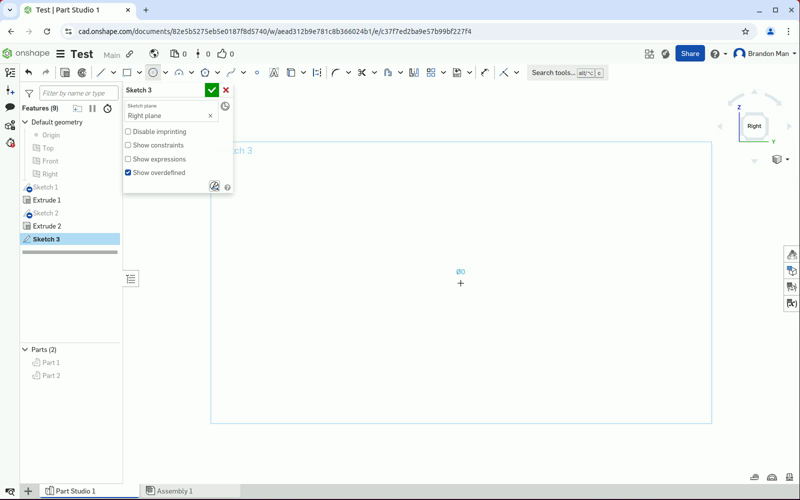
mouse_move(472, 282)
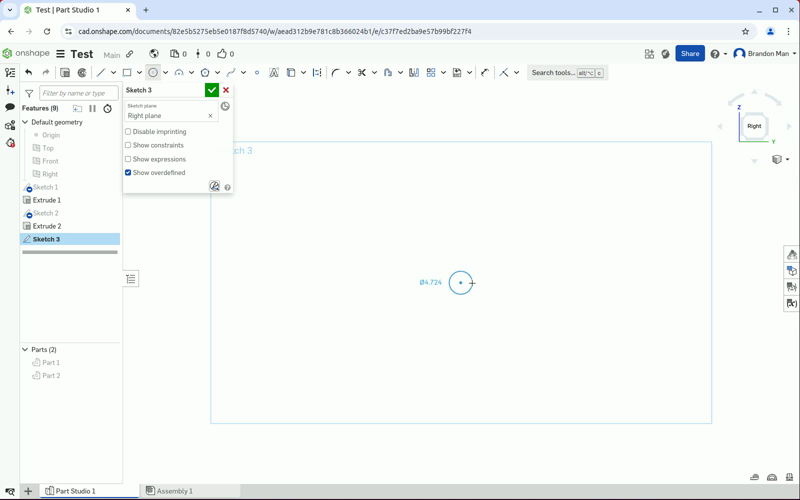
click(472, 282)
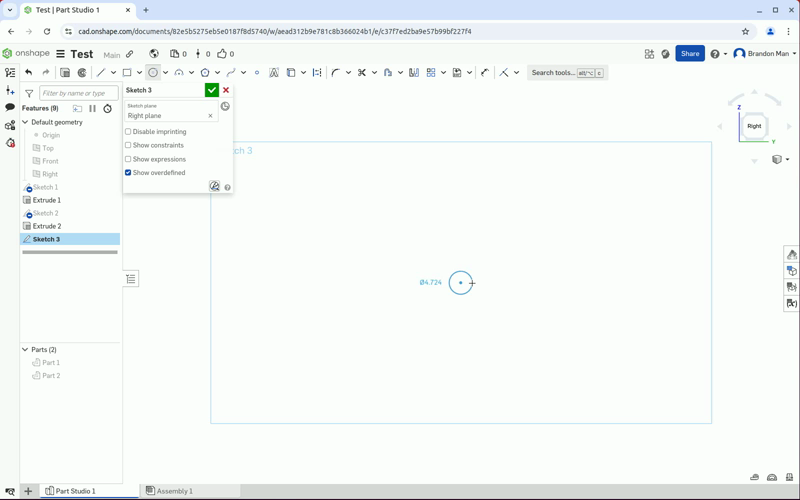
key(esc)
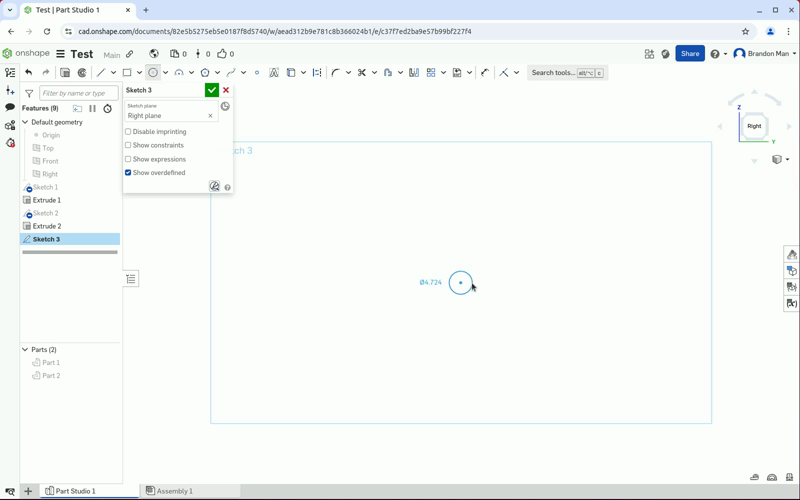
mouse_move(467, 277)
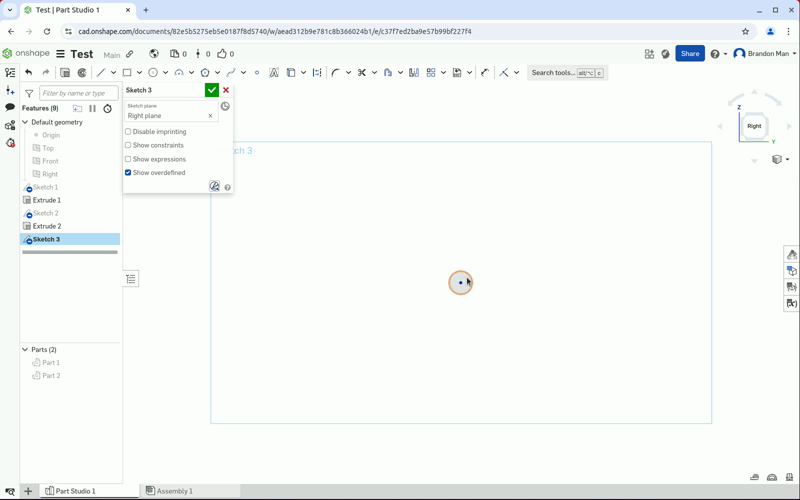
scroll(6)
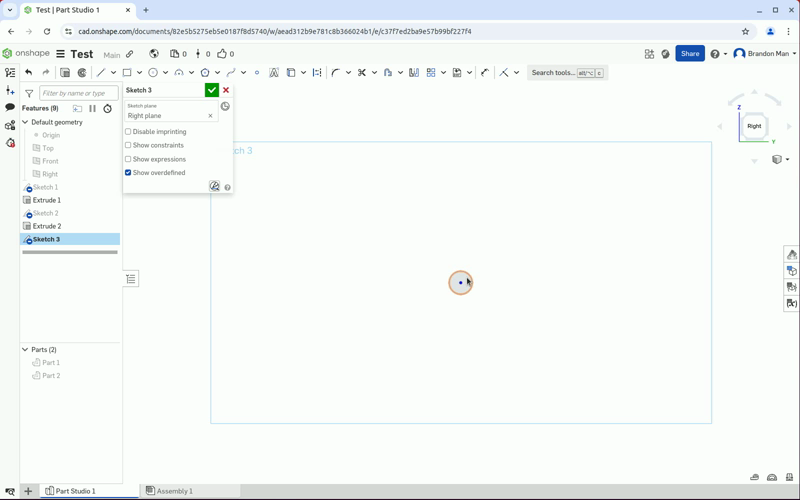
scroll(6)
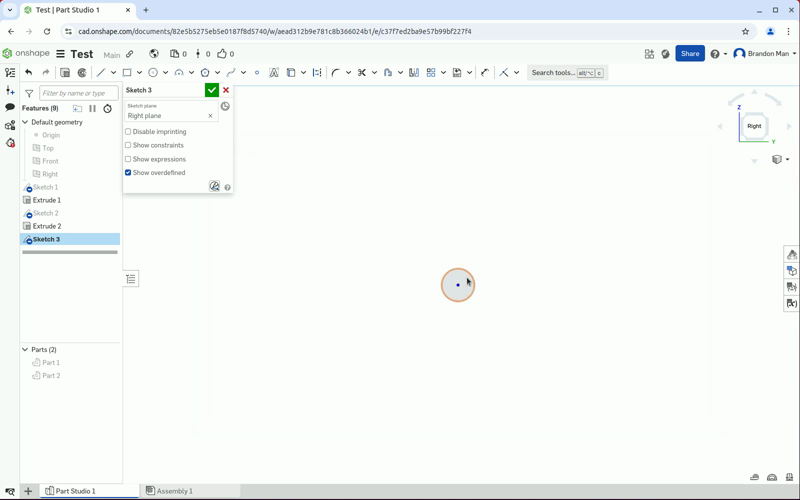
scroll(6)
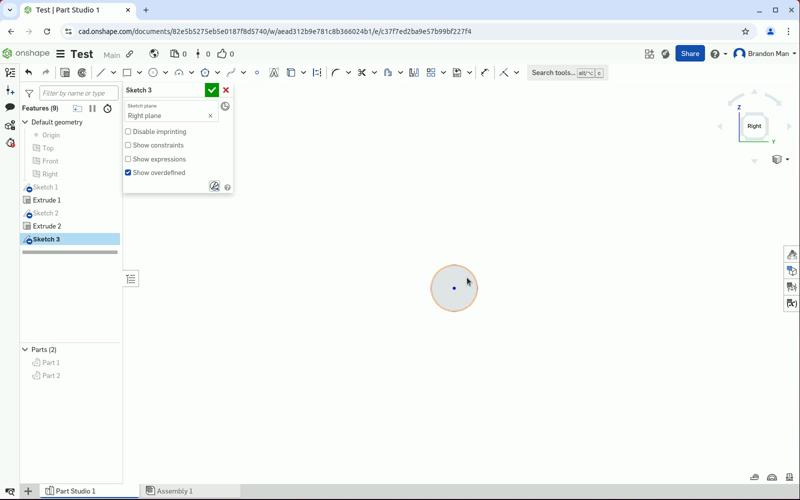
scroll(6)
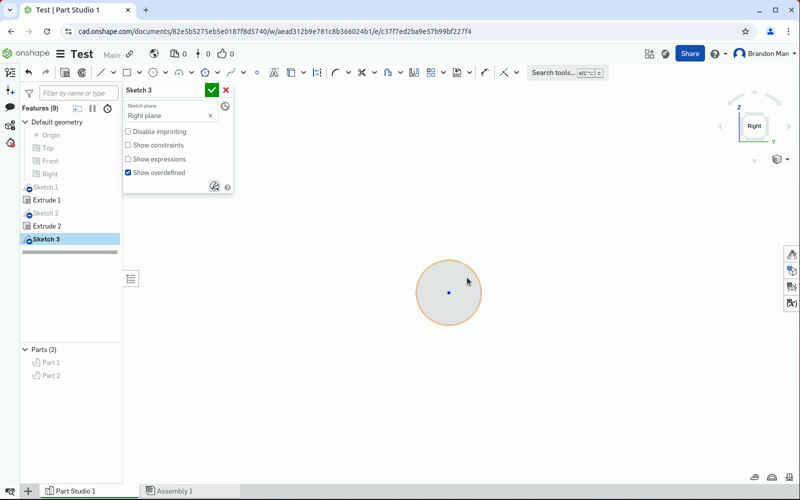
scroll(6)
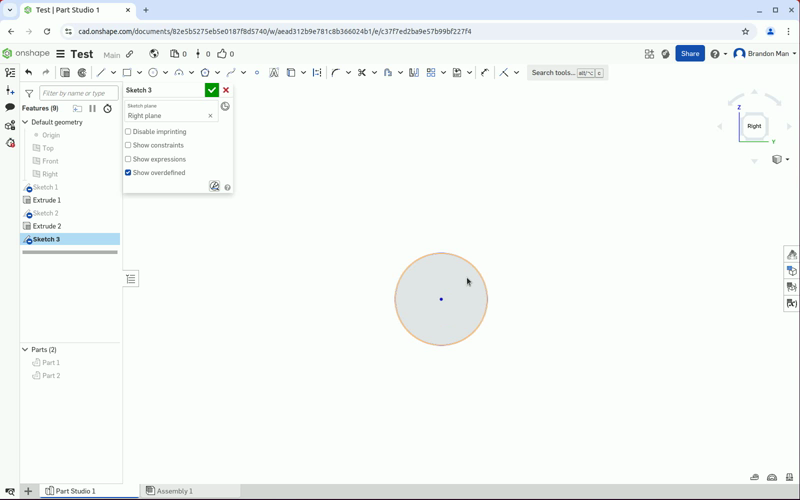
scroll(6)
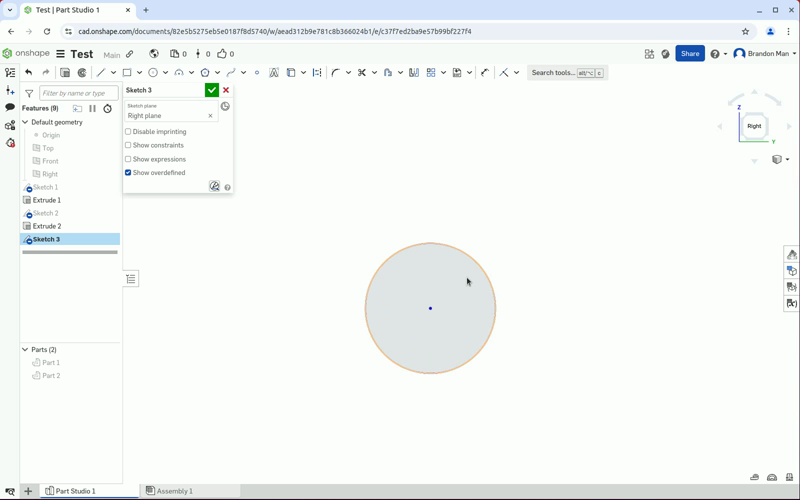
scroll(6)
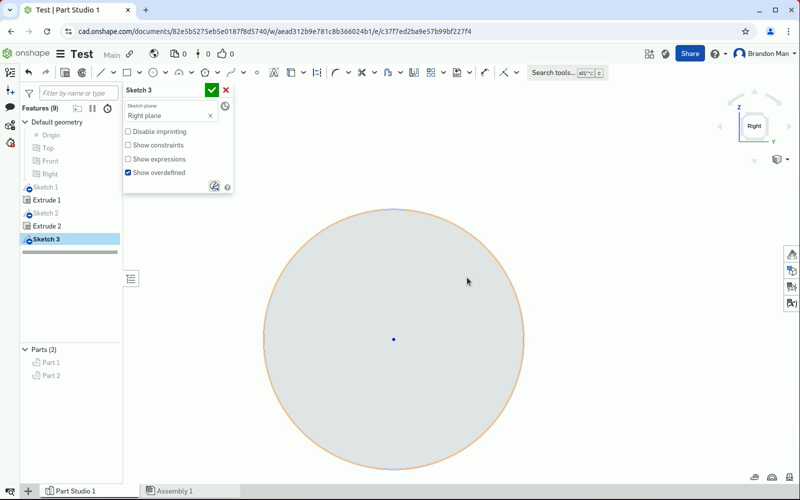
click(467, 277)
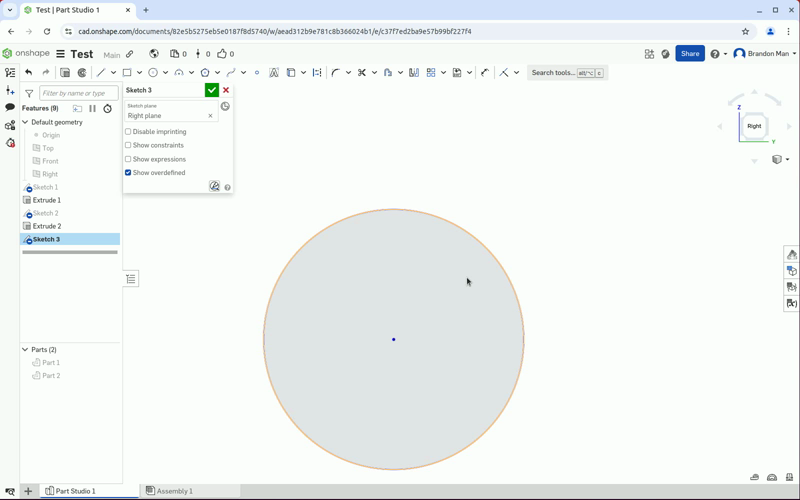
scroll(-6)
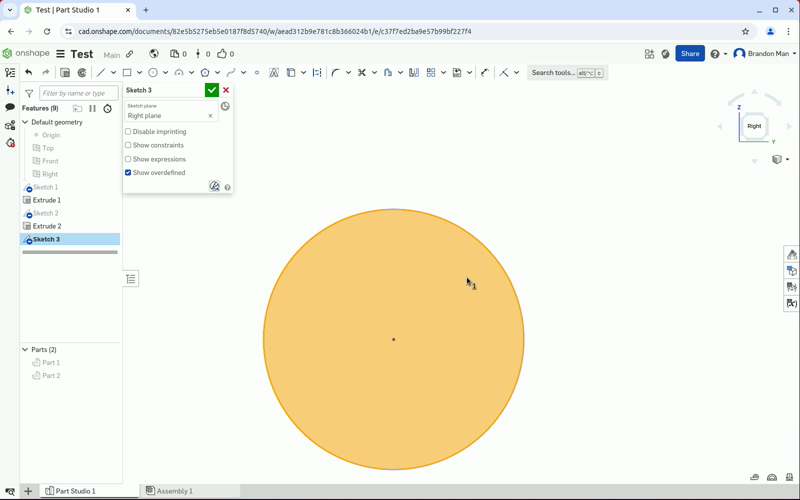
scroll(-6)
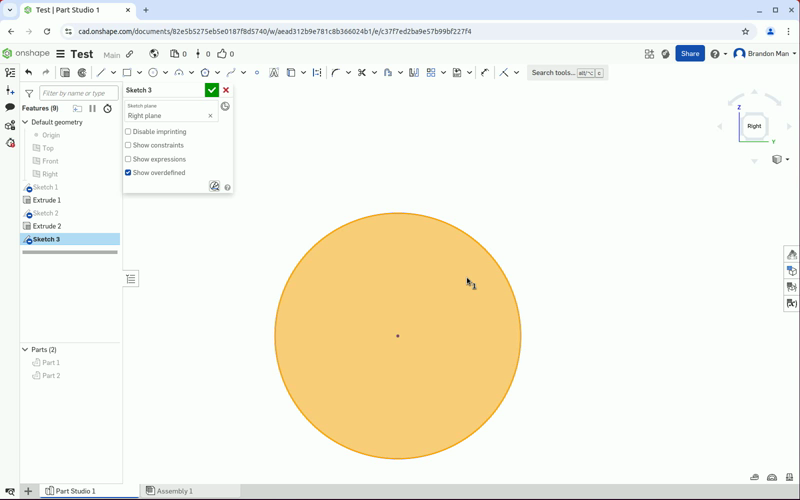
scroll(-6)
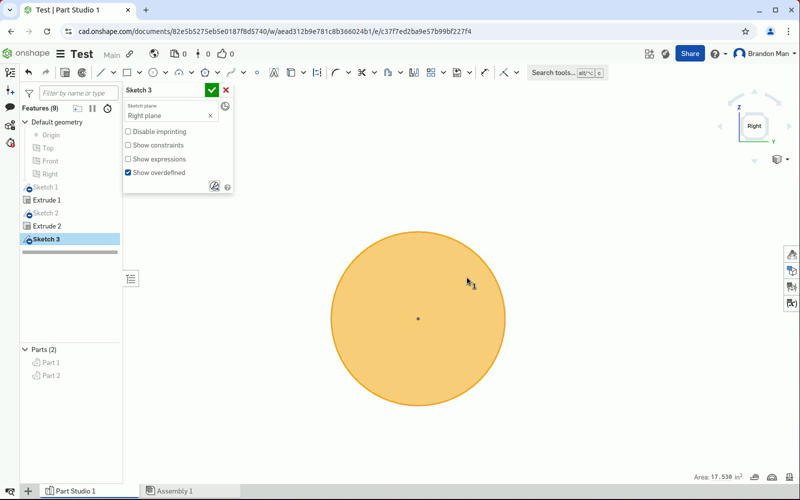
scroll(-6)
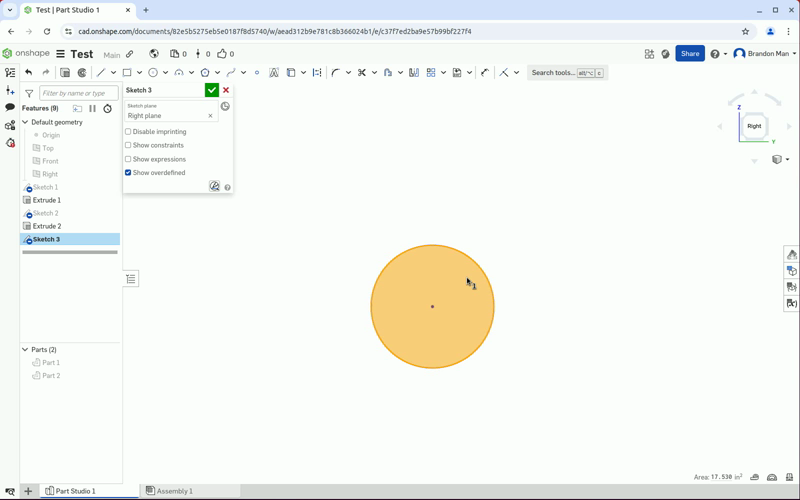
scroll(-6)
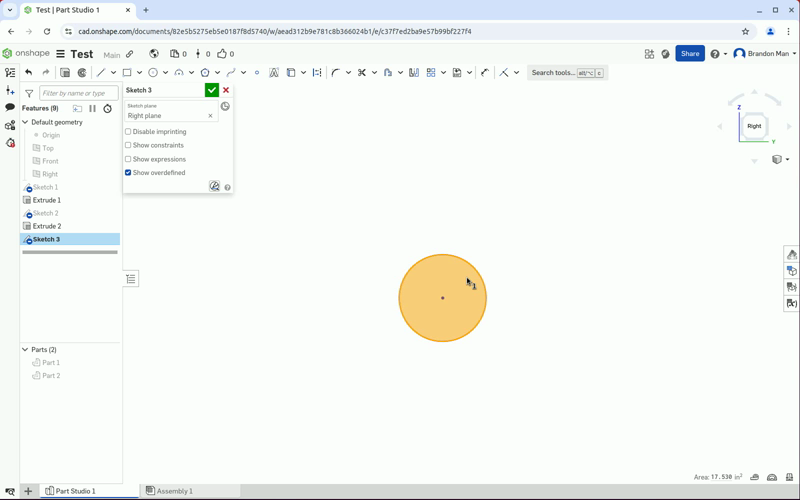
scroll(-6)
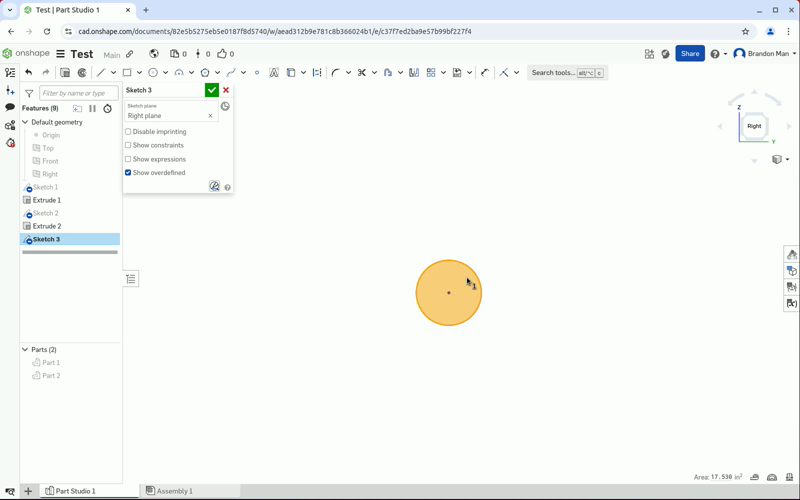
scroll(-6)
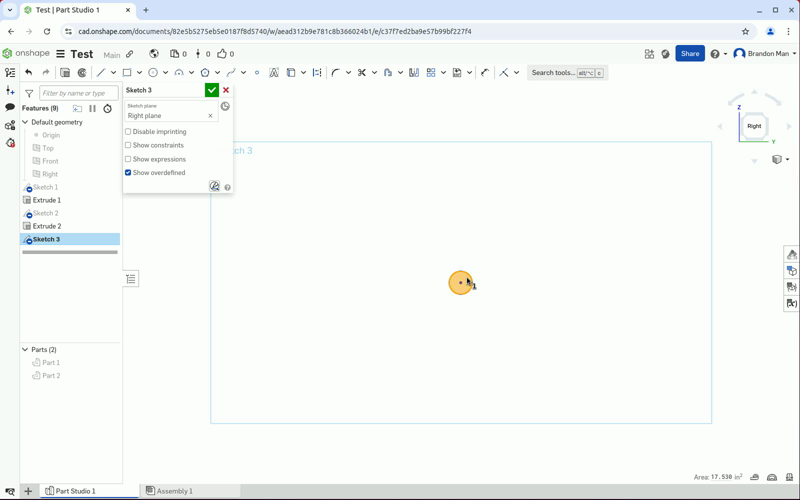
mouse_move(73, 352)
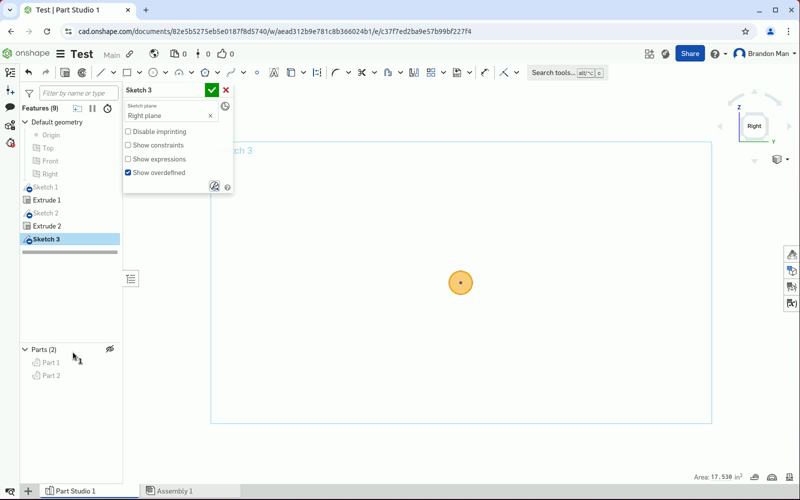
key(shift+y)
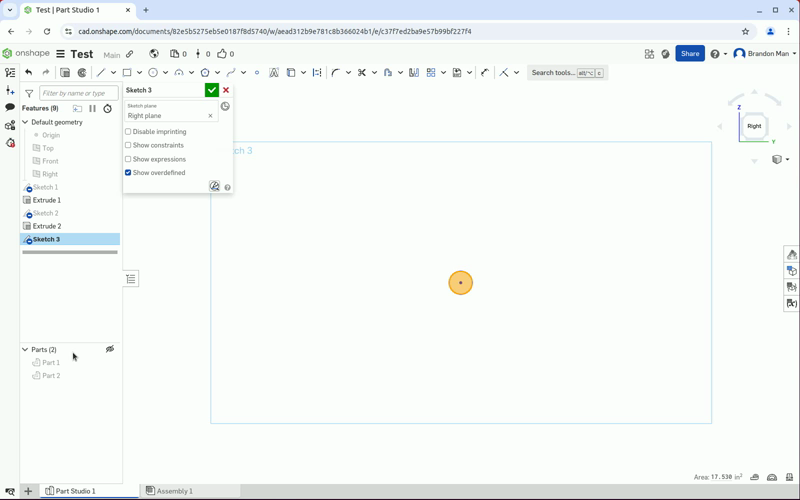
key(shift+e)
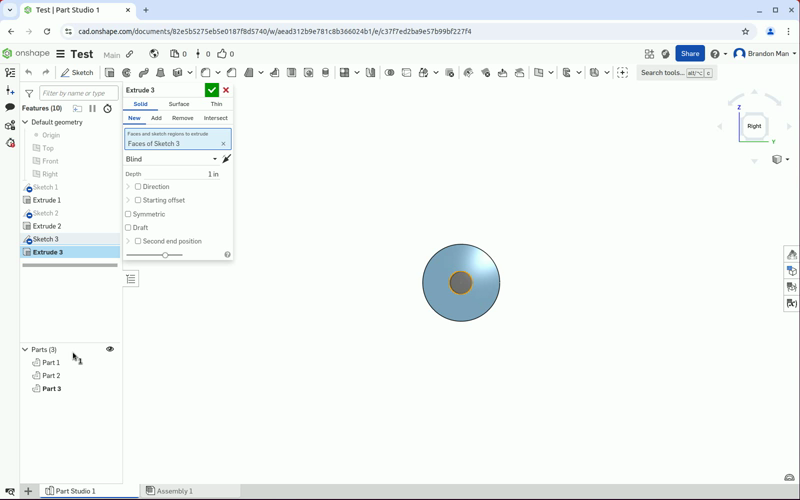
mouse_move(143, 106)
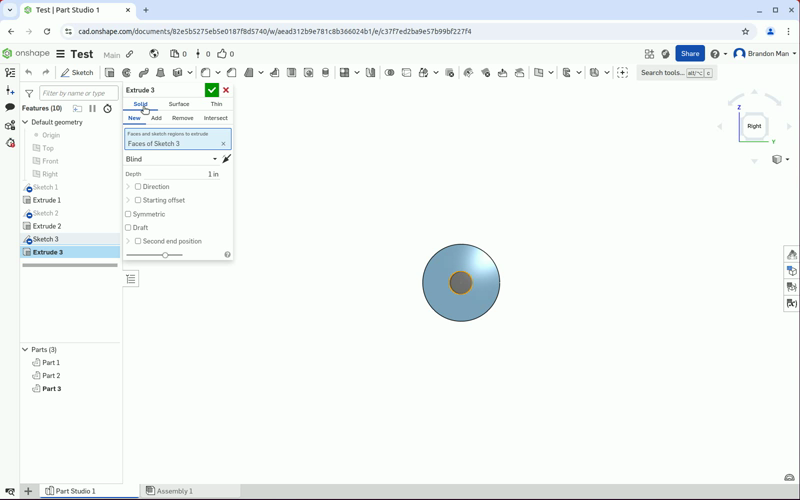
click(143, 106)
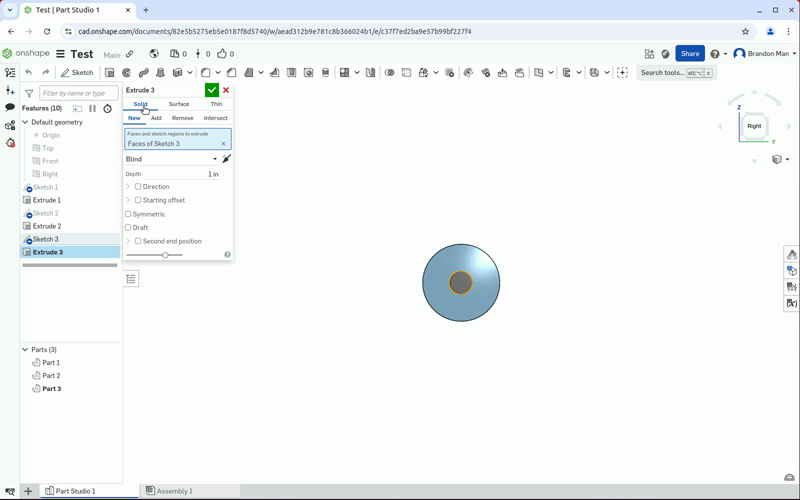
mouse_move(186, 120)
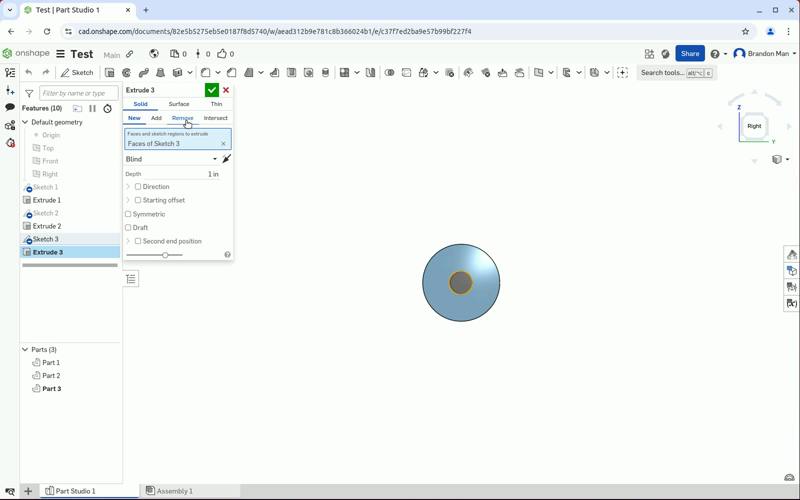
click(186, 120)
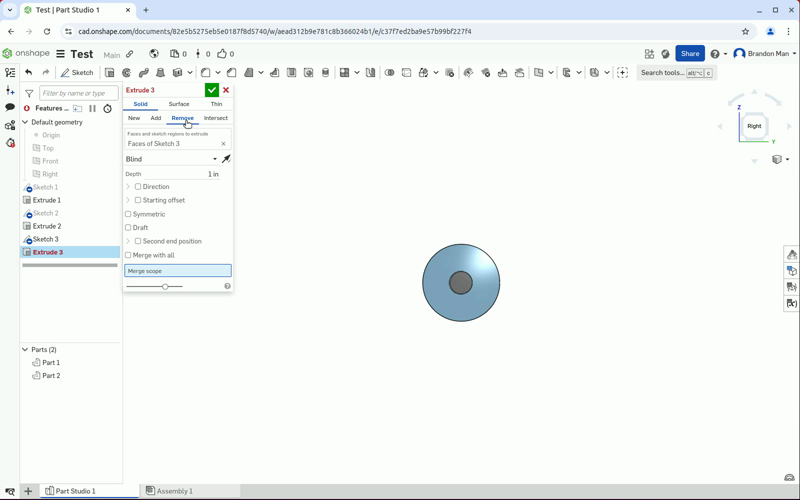
key(tab, 4)
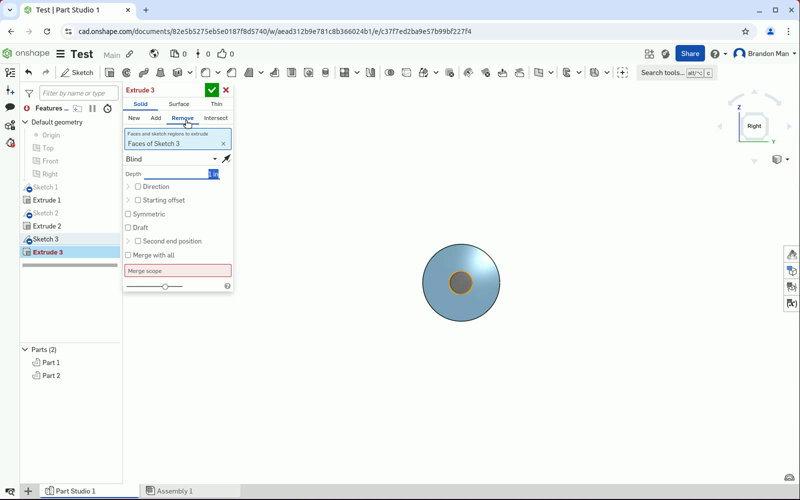
text(-15.405)
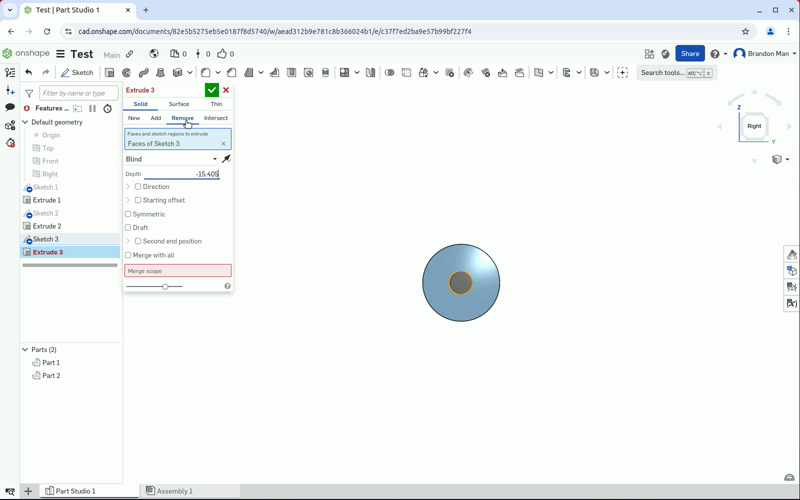
key(tab, 6)
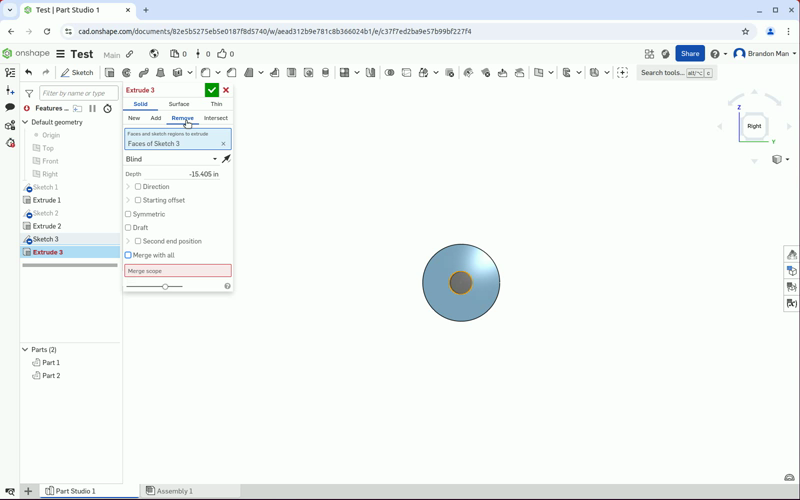
key(space)
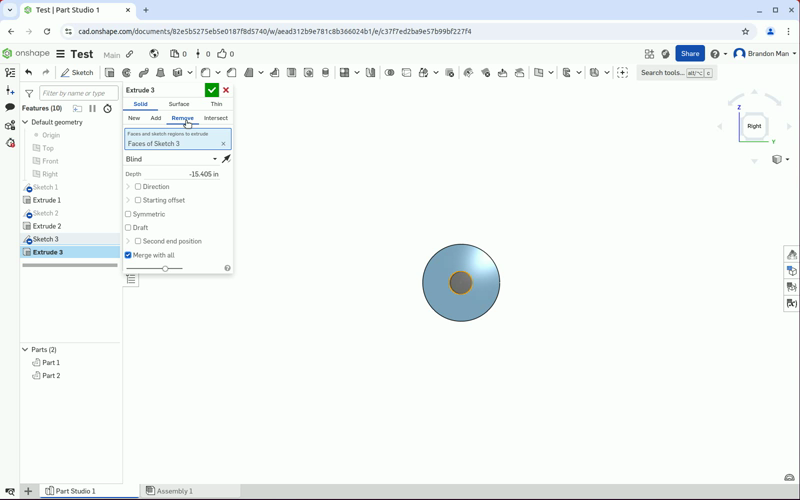
key(enter)
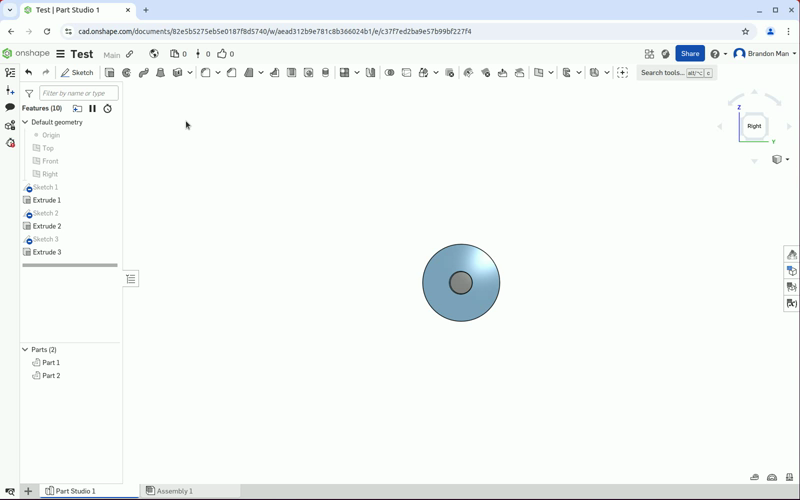
key(shift+h)
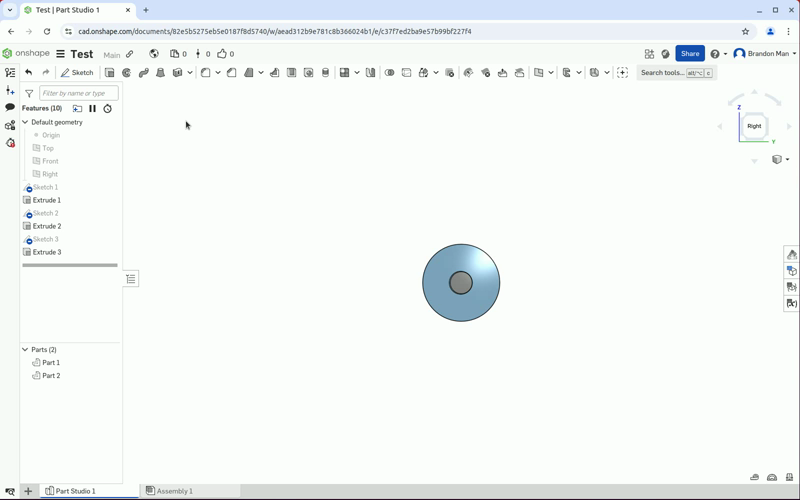
key(shift+h)
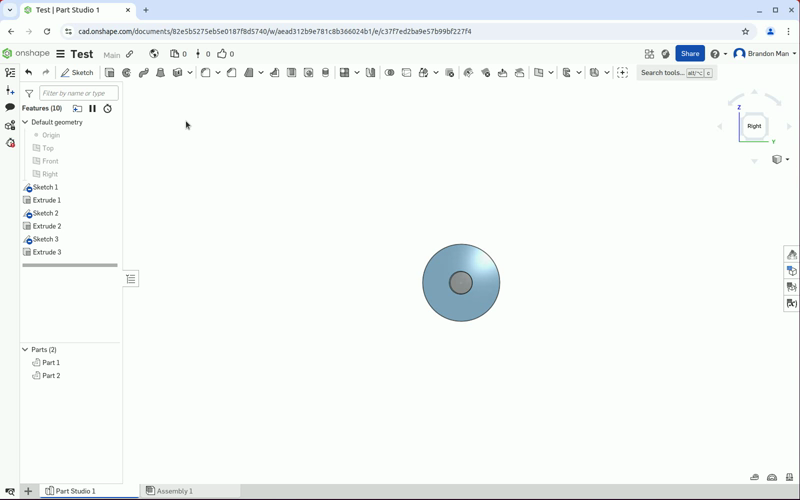
key(shift+7)
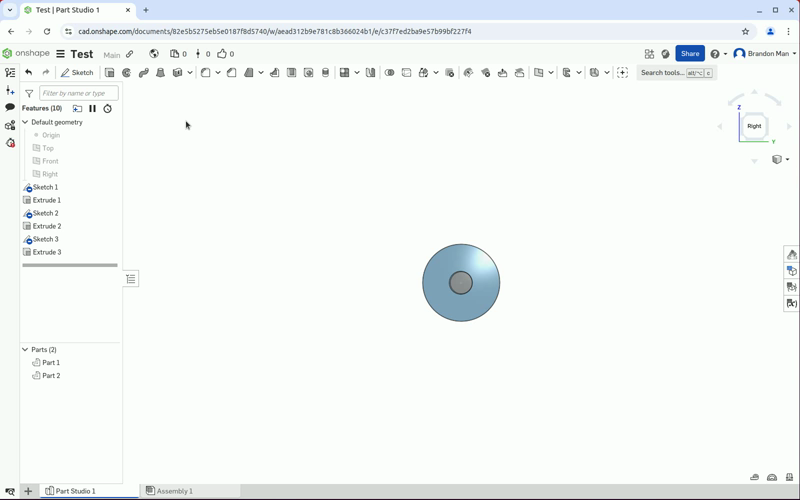
key(right, 2)
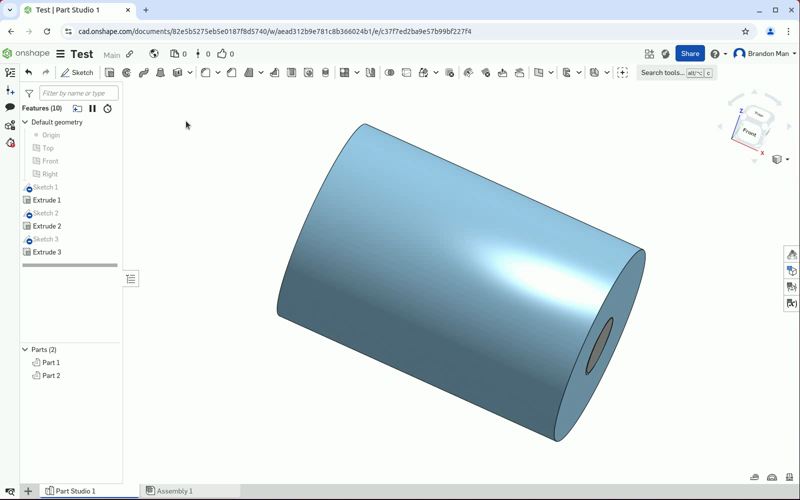
key(down, 2)
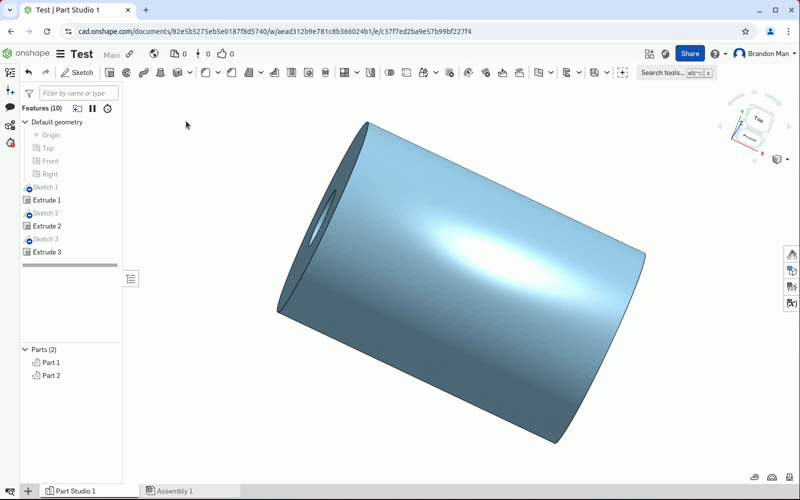
key(up, 2)
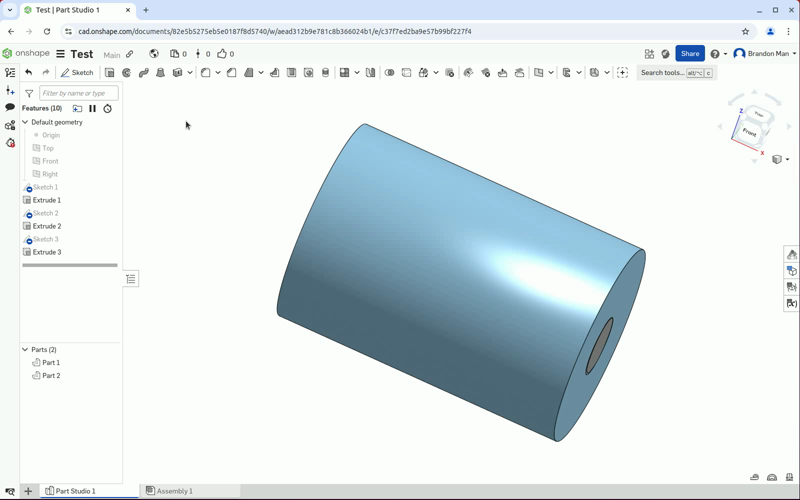
key(left, 2)
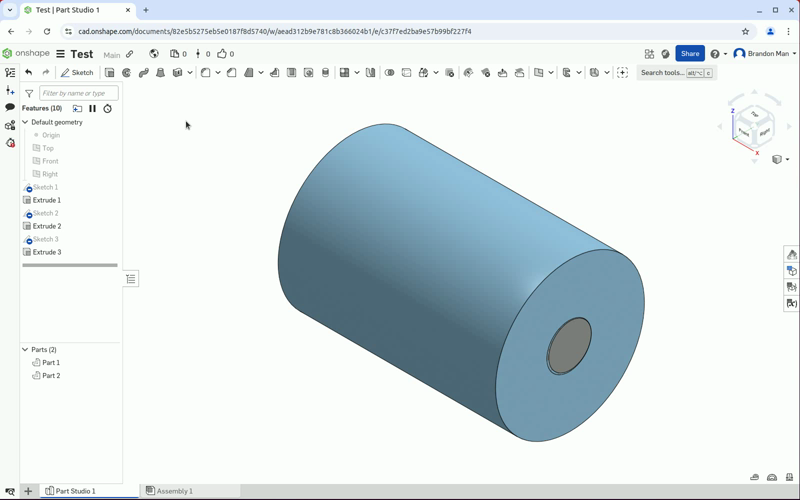
mouse_move(73, 189)
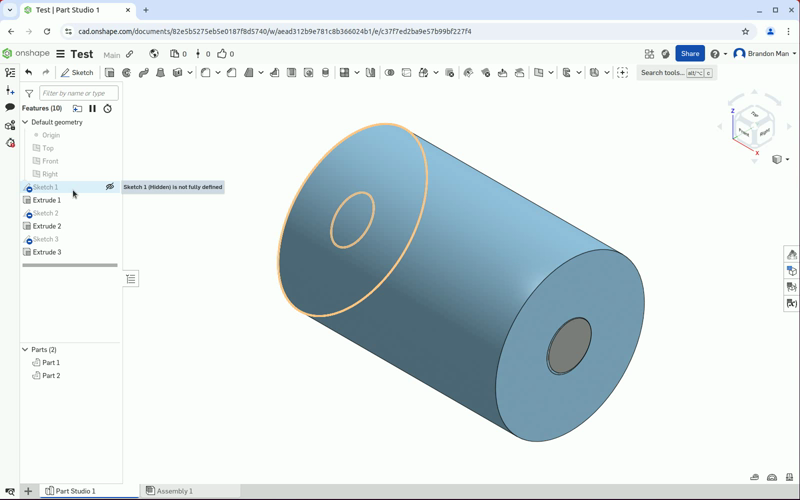
click(73, 189)